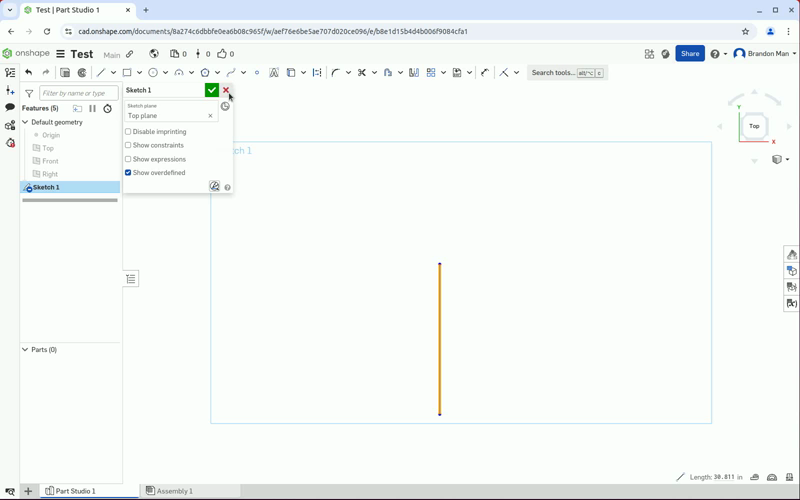
key(shift+h)
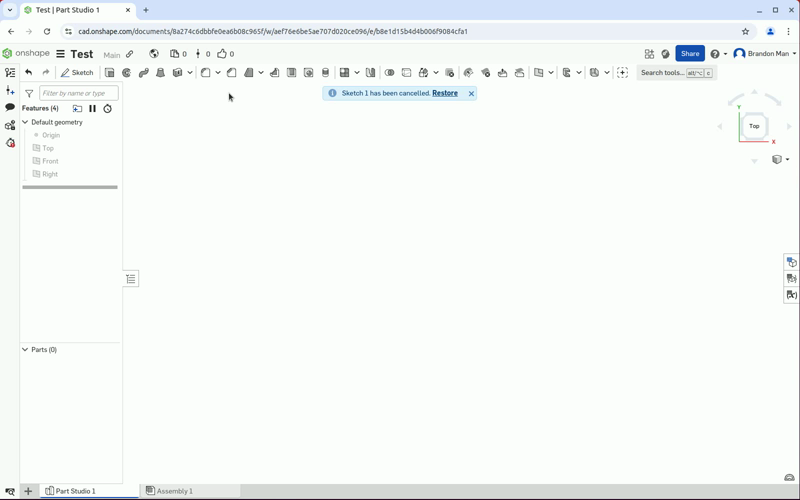
mouse_move(73, 352)
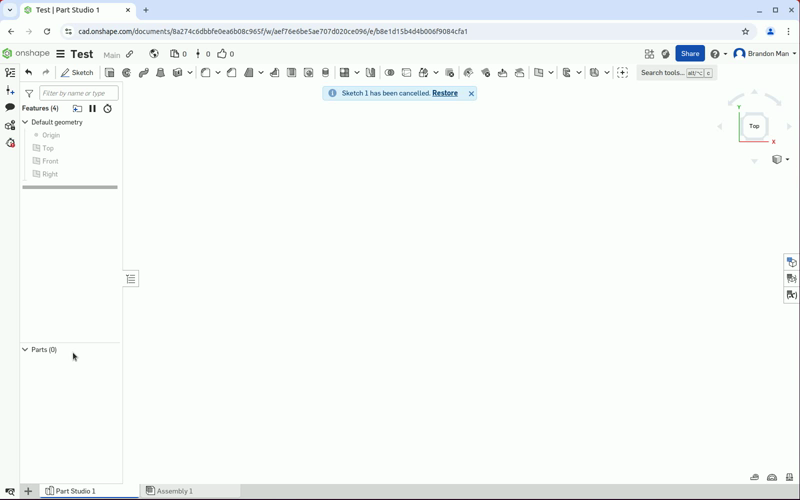
key(y)
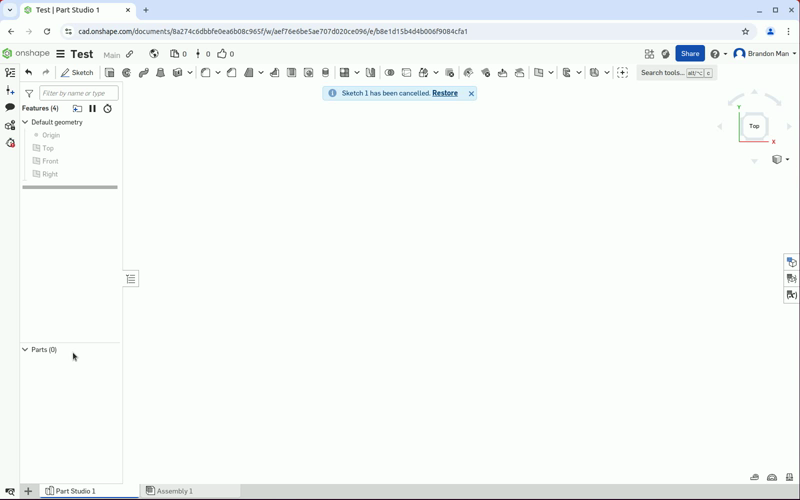
key(shift+p)
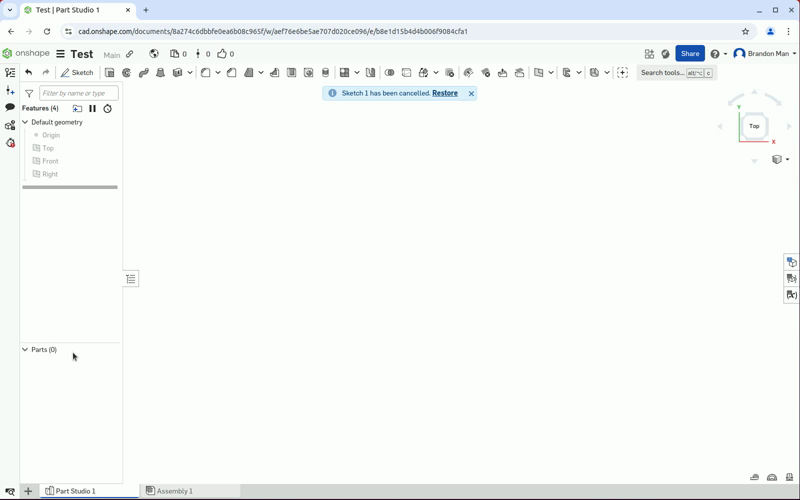
key(space)
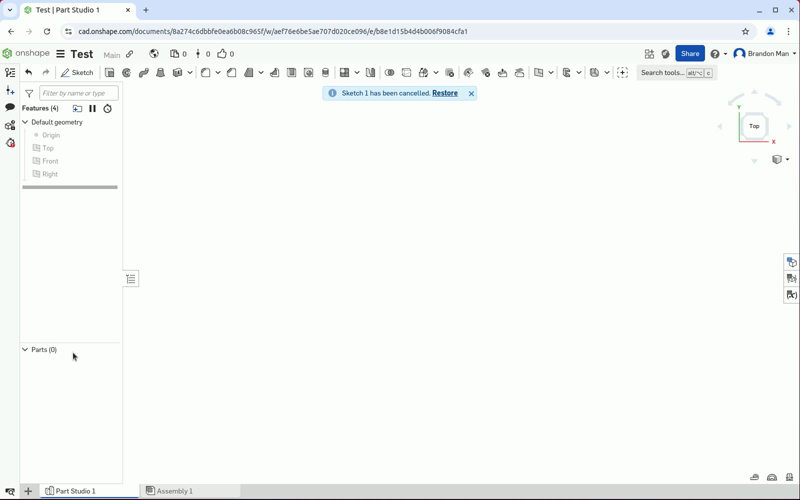
key_down(shift)
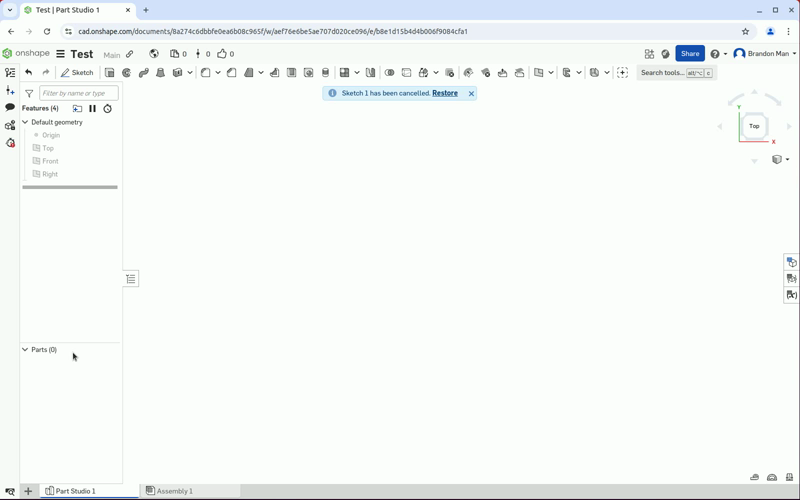
key(up)
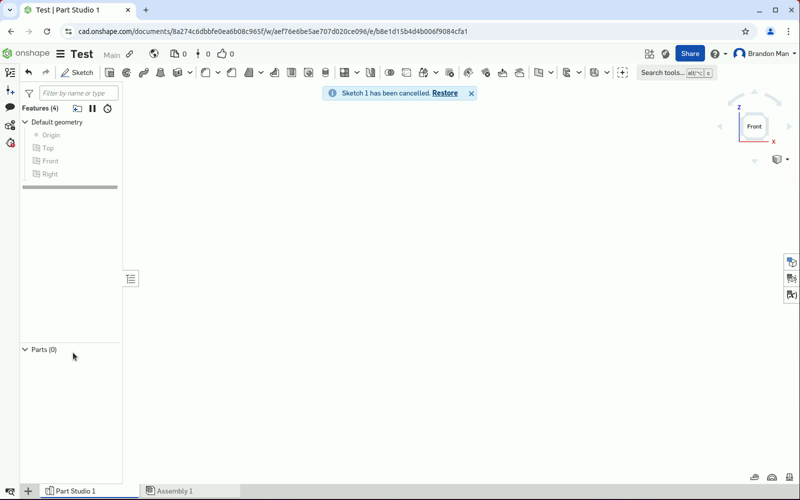
key_up(shift)
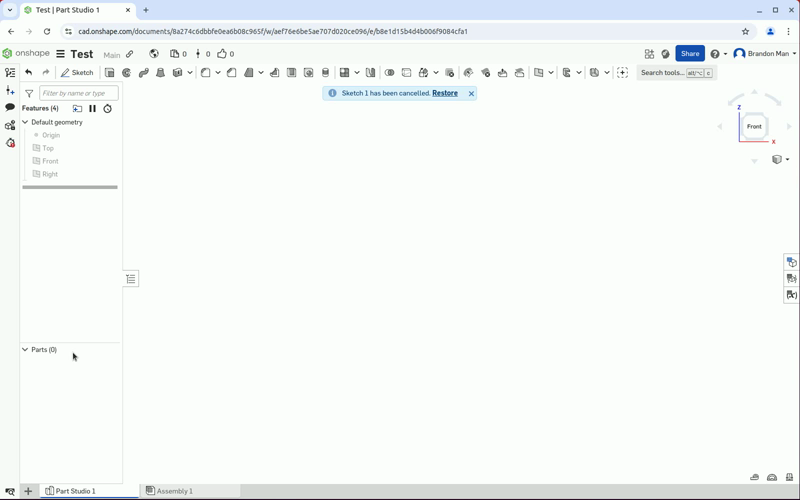
mouse_move(73, 352)
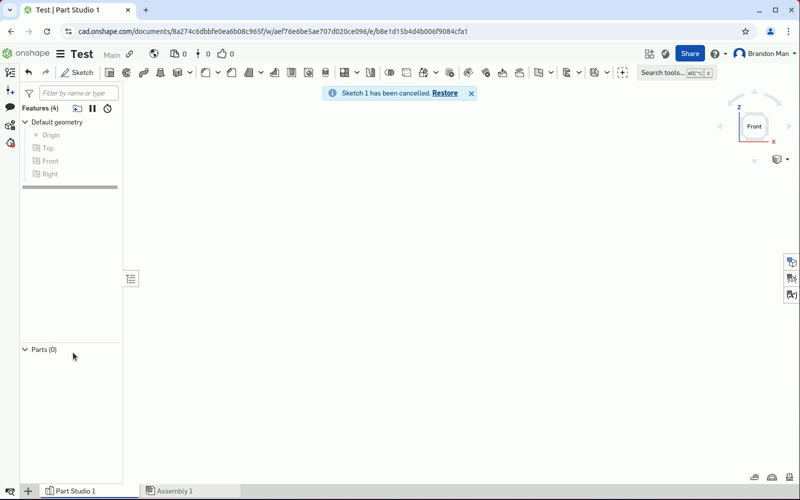
key(shift+y)
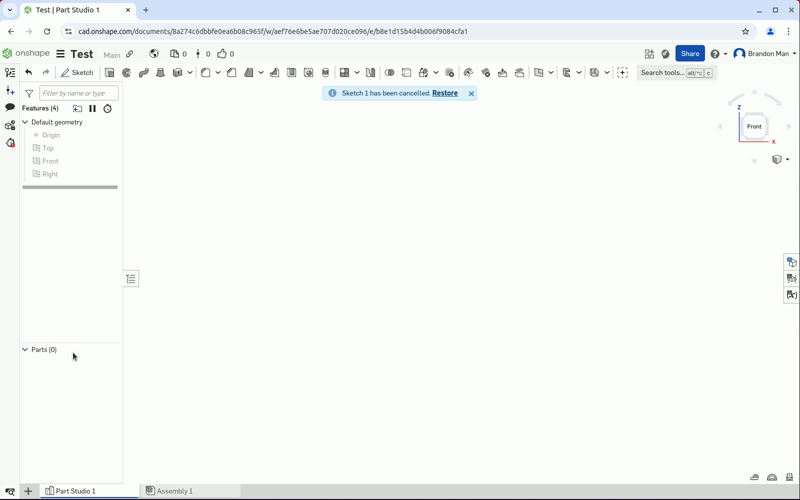
key(shift+s)
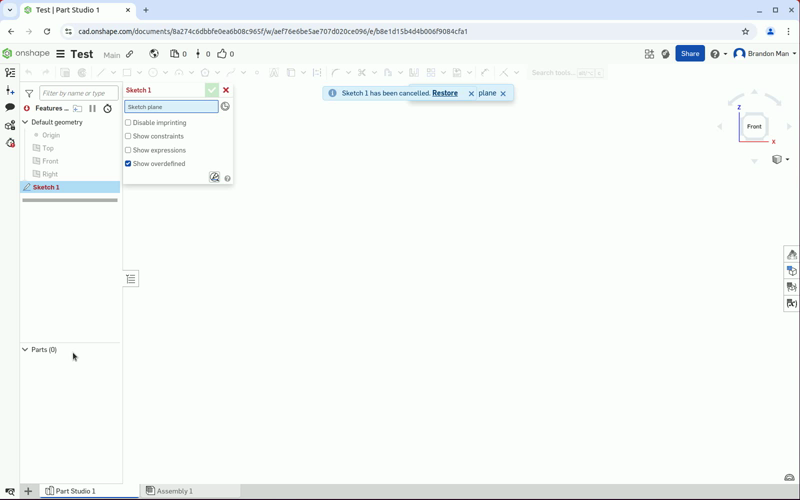
mouse_move(73, 163)
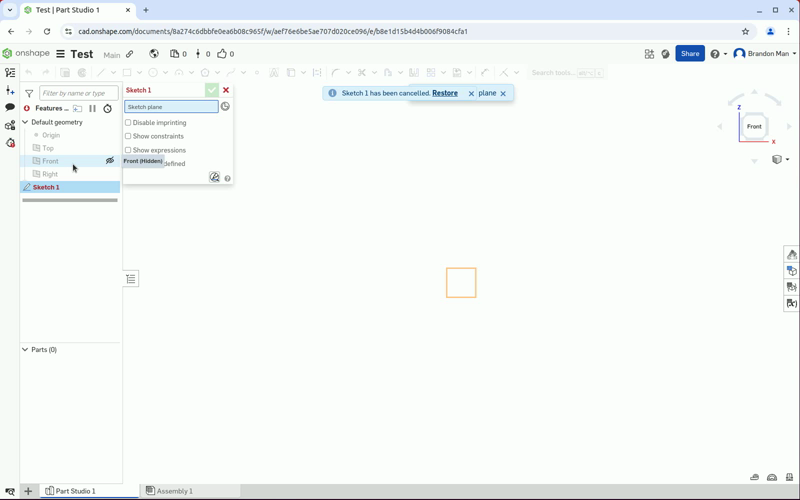
click(73, 163)
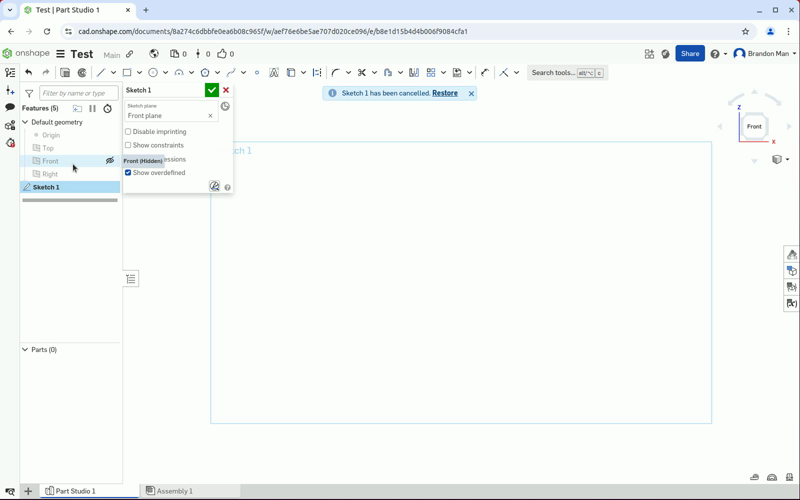
mouse_move(73, 352)
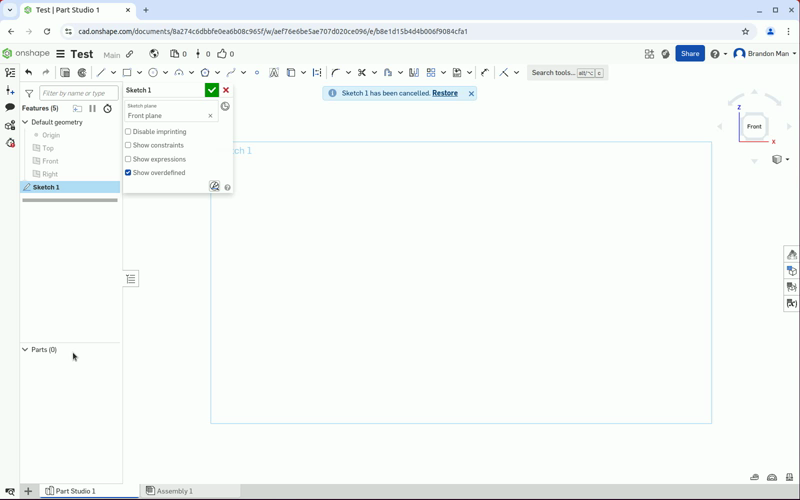
key(y)
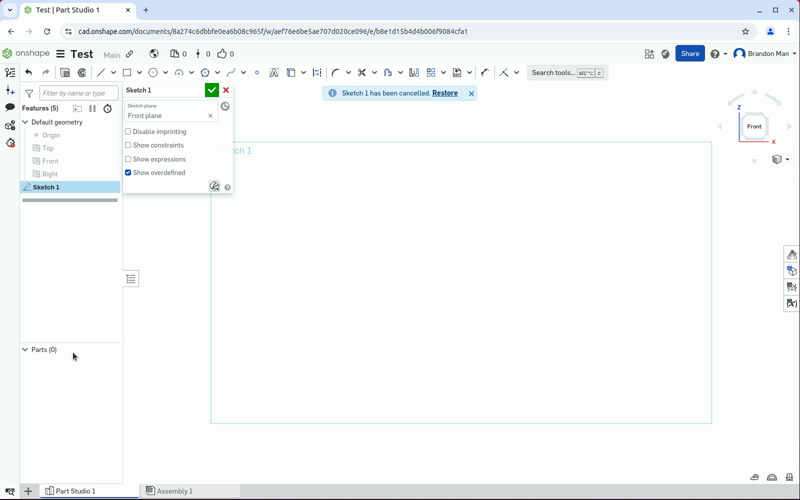
key(c)
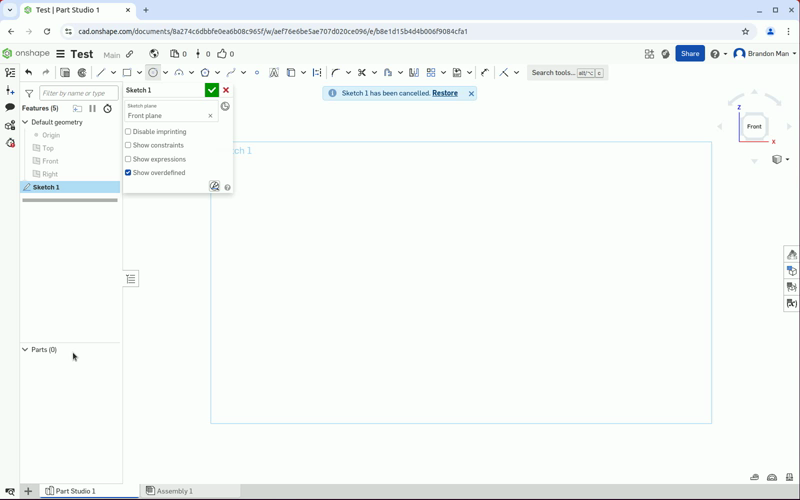
key_down(shift)
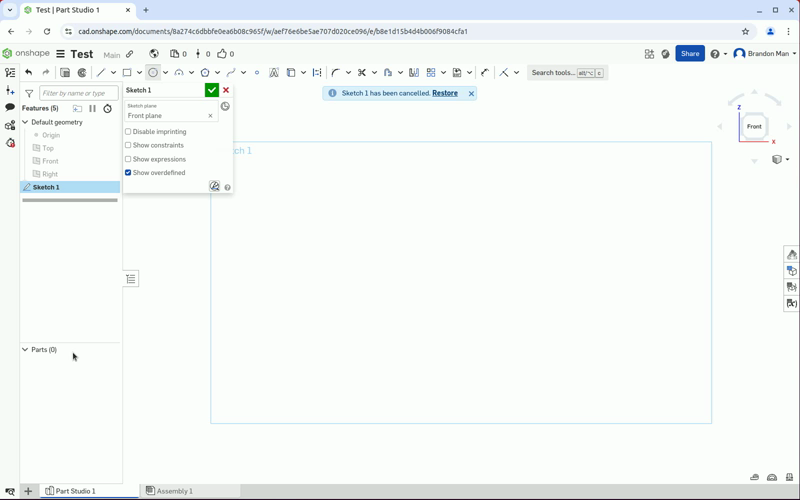
mouse_move(443, 282)
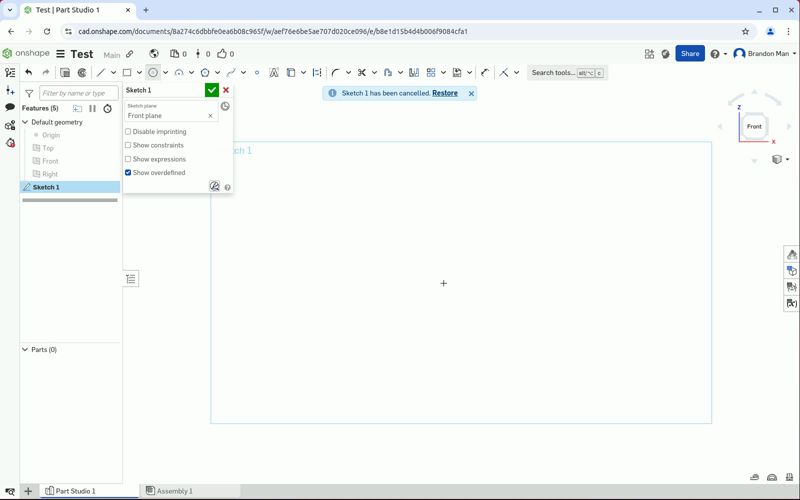
click(443, 282)
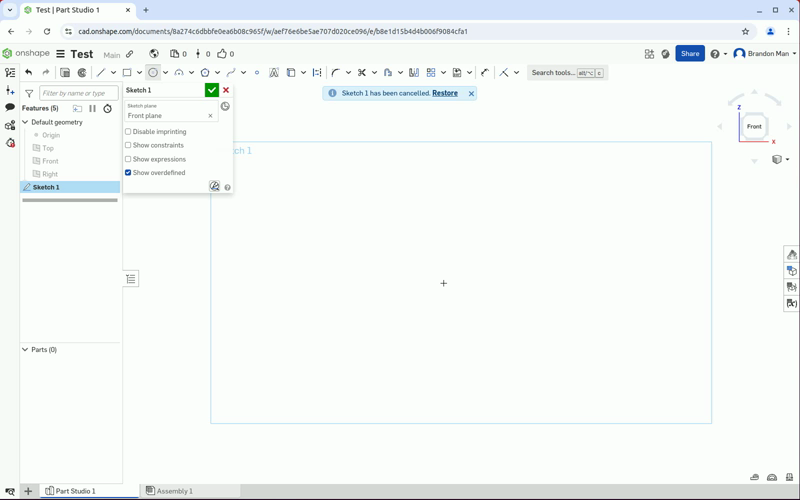
key_up(shift)
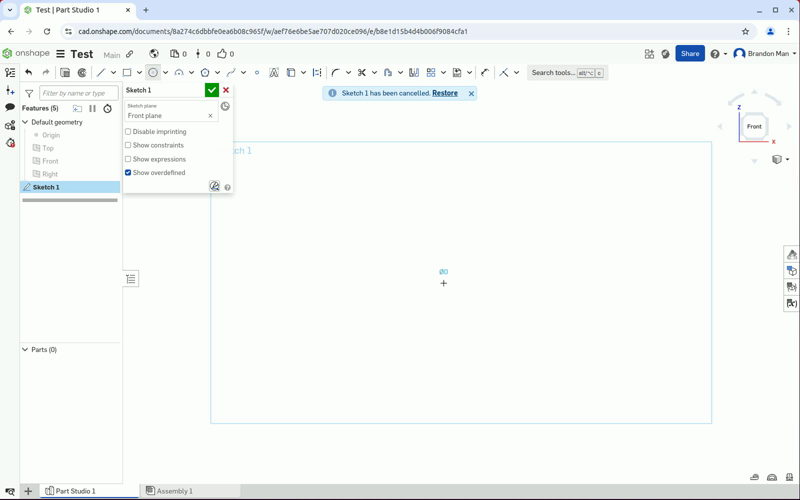
mouse_move(514, 282)
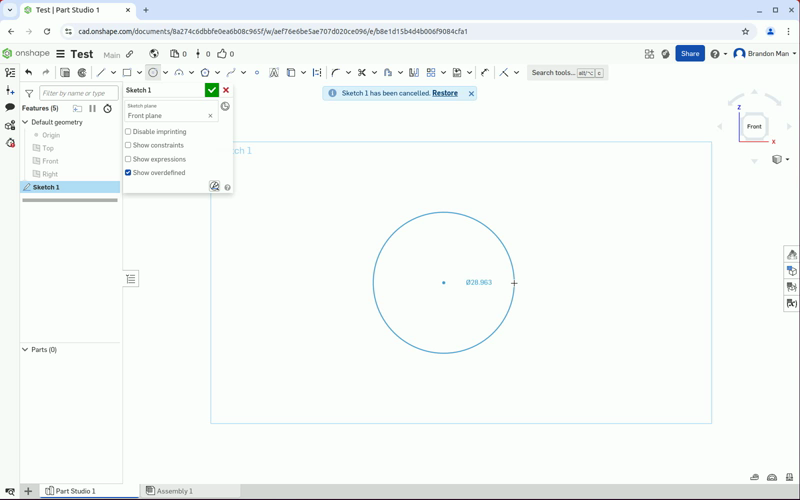
click(514, 282)
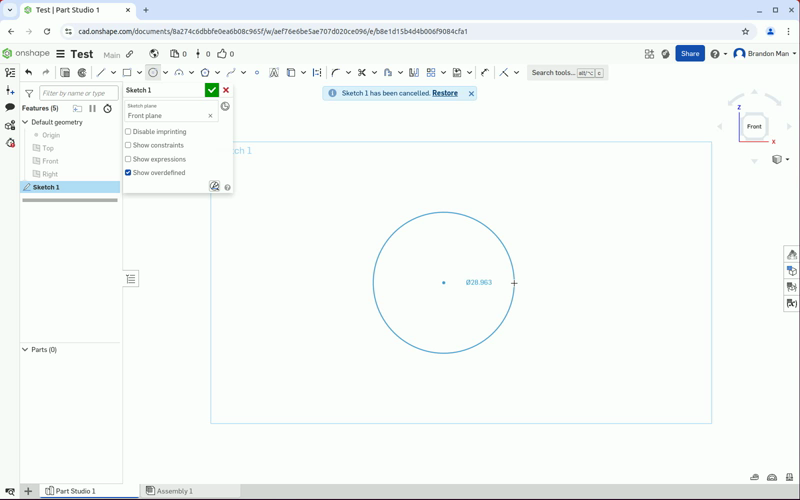
key(esc)
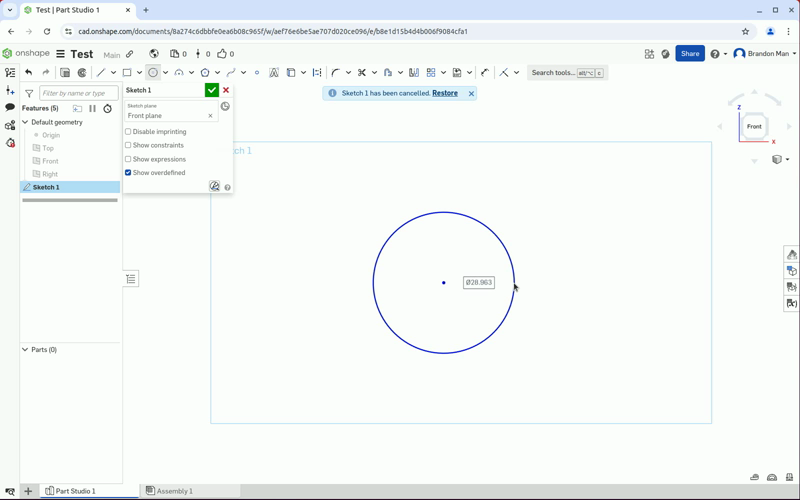
key(c)
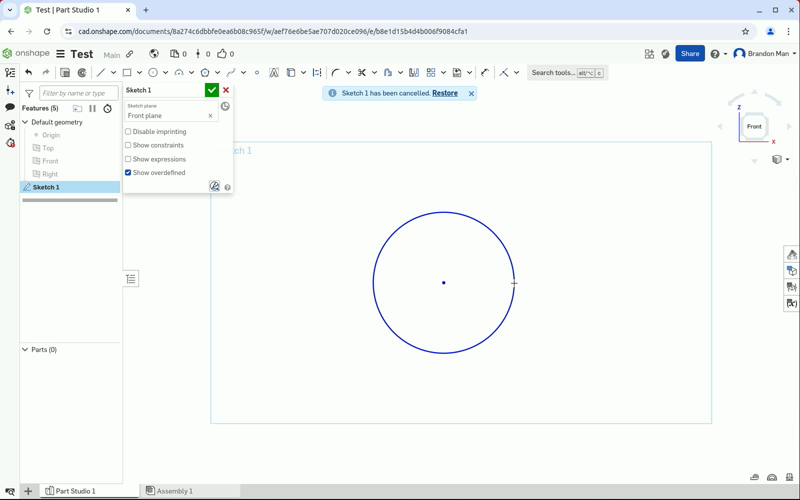
key_down(shift)
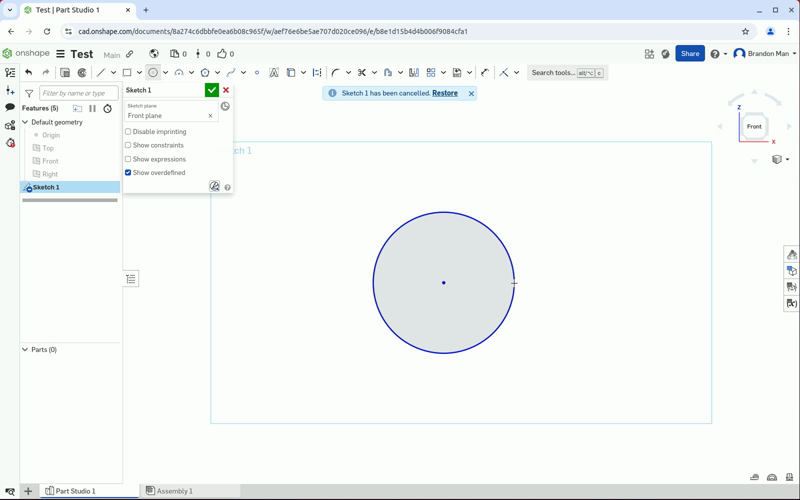
mouse_move(443, 282)
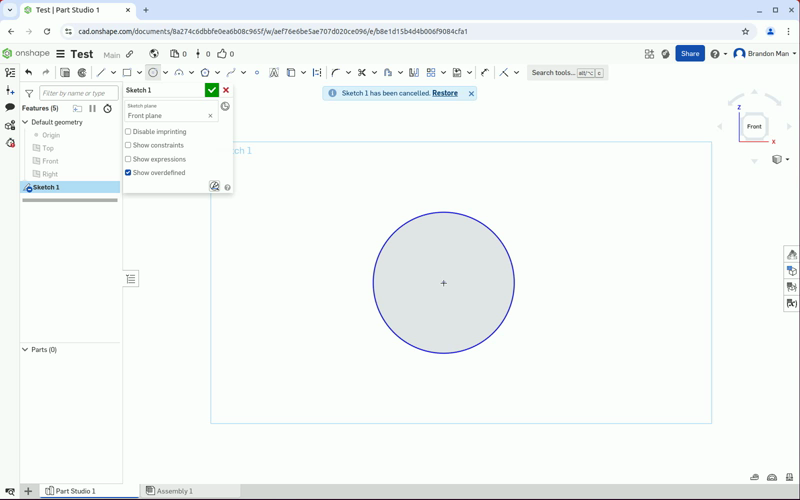
click(443, 282)
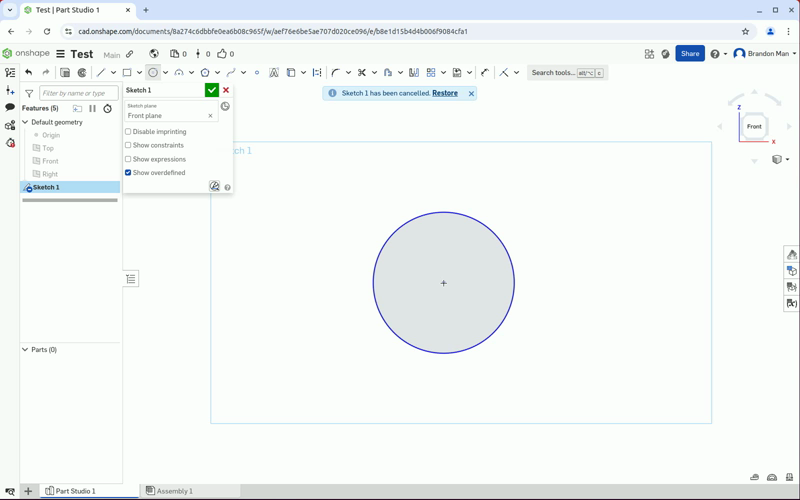
key_up(shift)
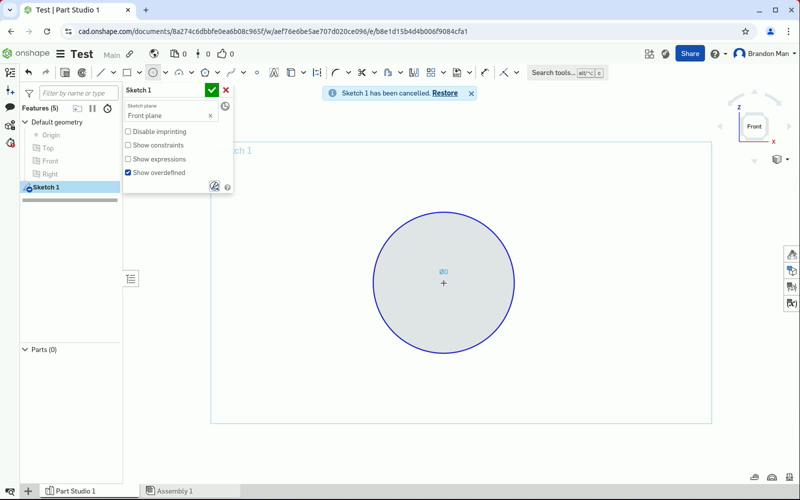
mouse_move(461, 282)
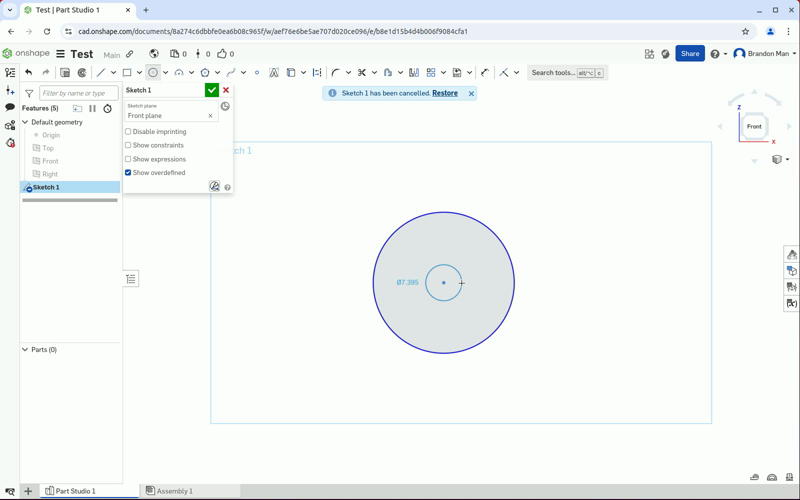
click(461, 282)
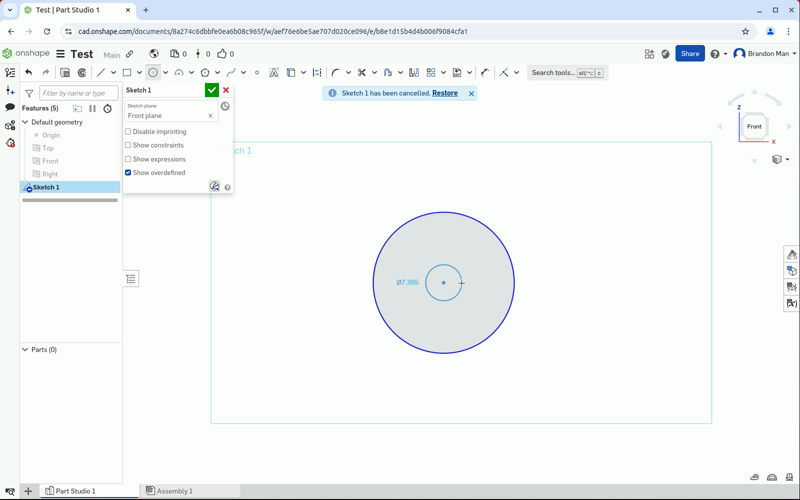
key(esc)
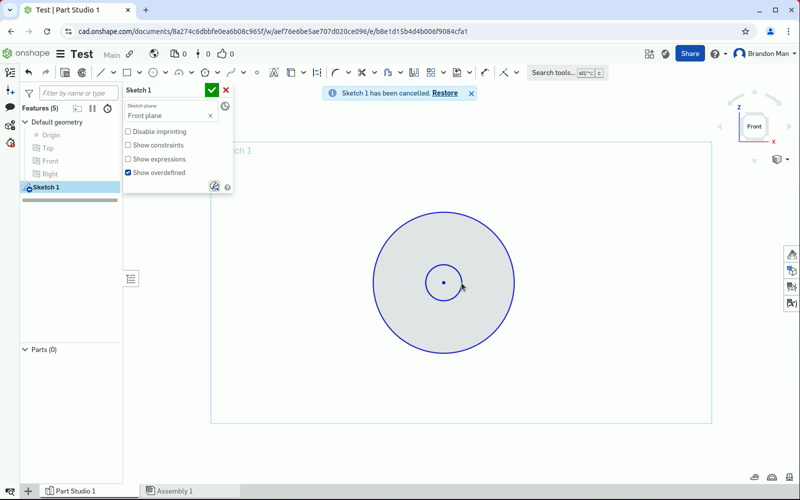
mouse_move(417, 234)
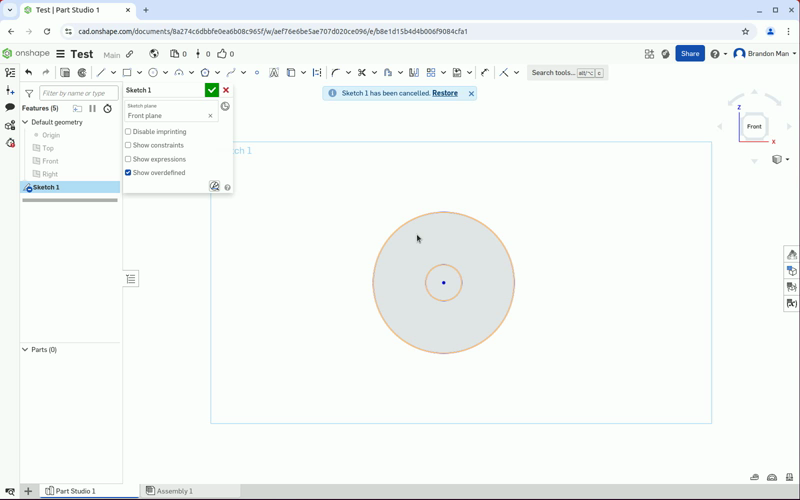
click(417, 234)
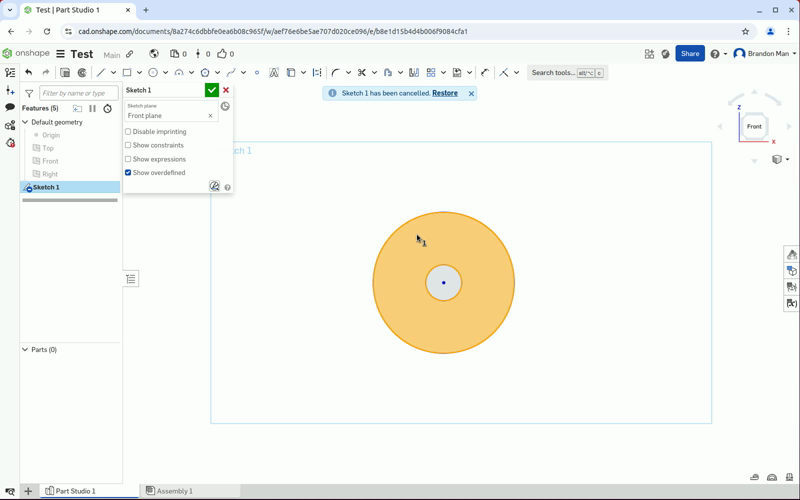
mouse_move(73, 352)
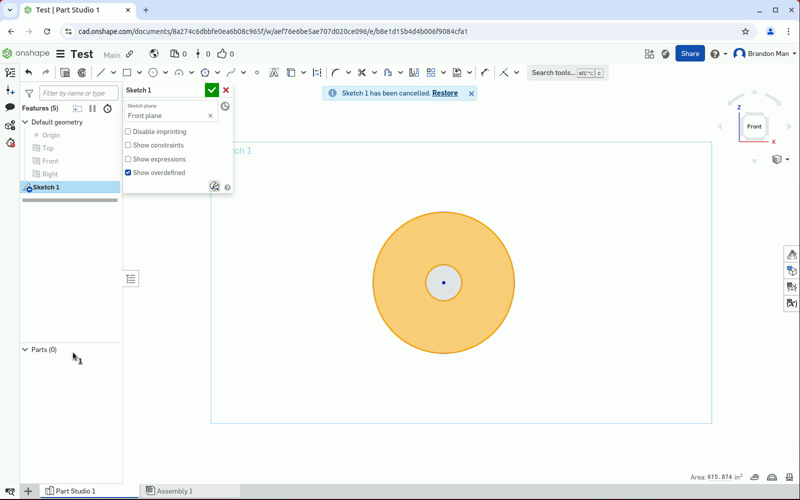
key(shift+y)
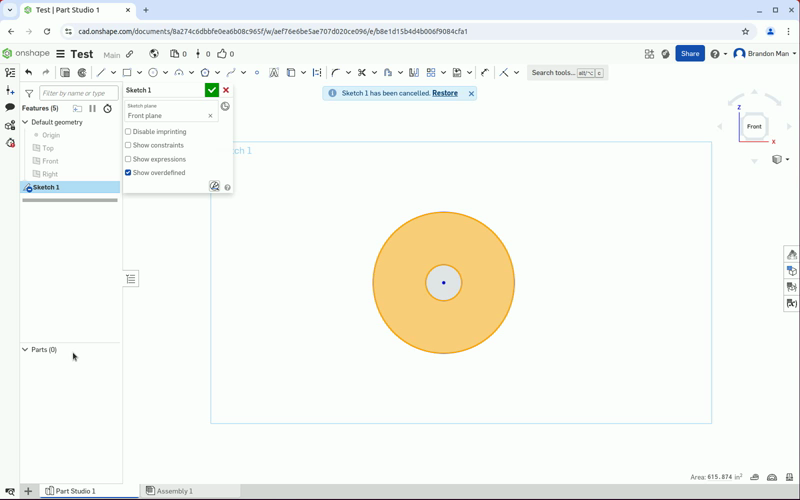
key(shift+e)
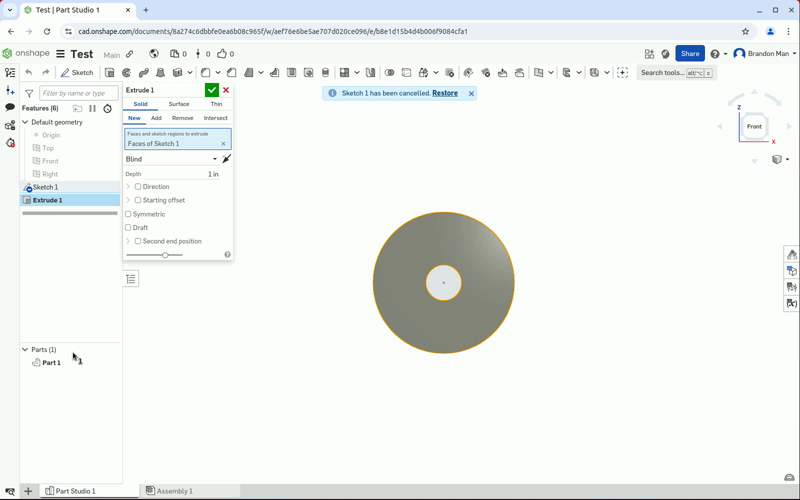
mouse_move(143, 106)
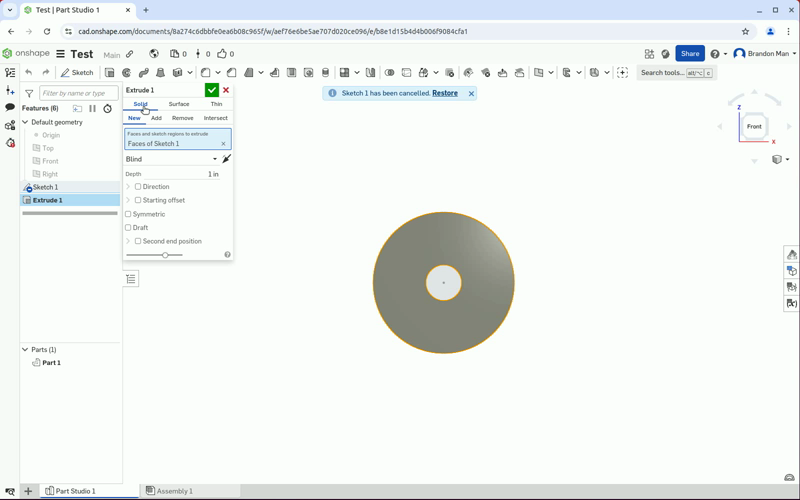
click(143, 106)
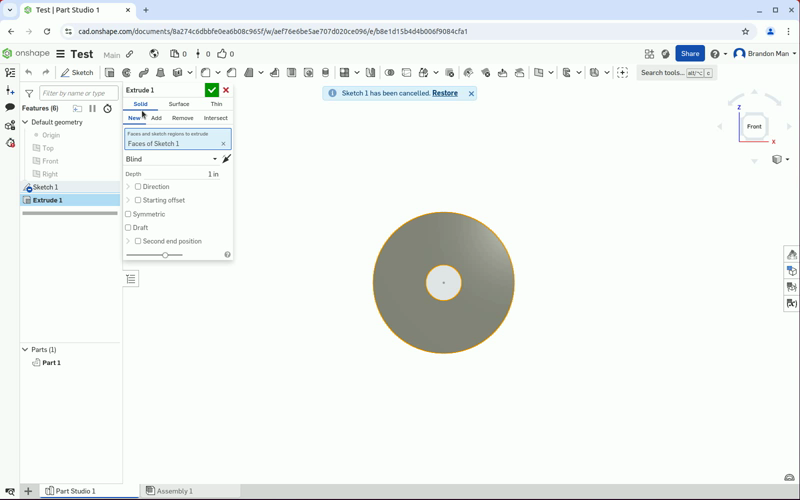
mouse_move(137, 120)
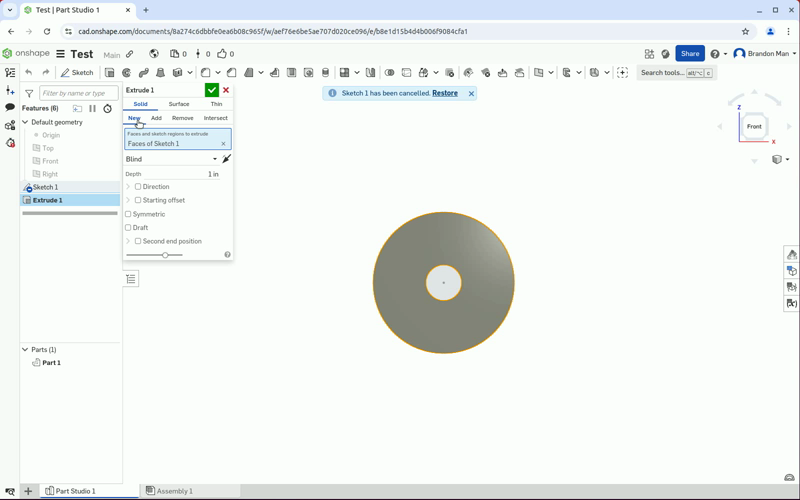
click(137, 120)
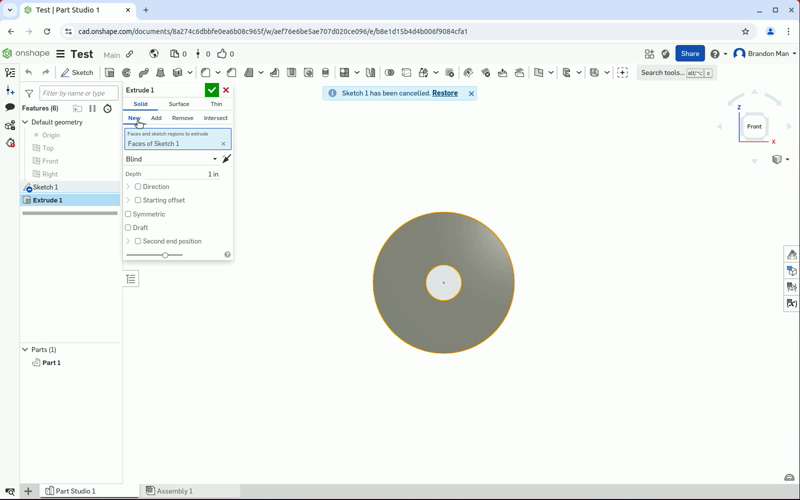
key(tab, 4)
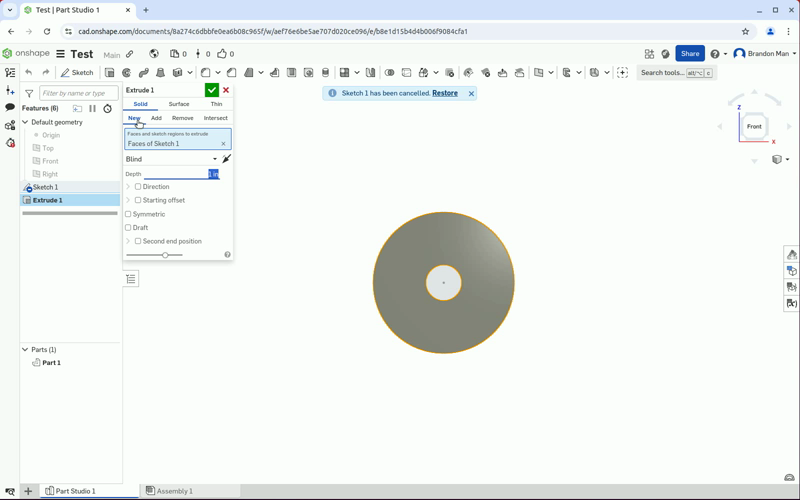
text(46.216)
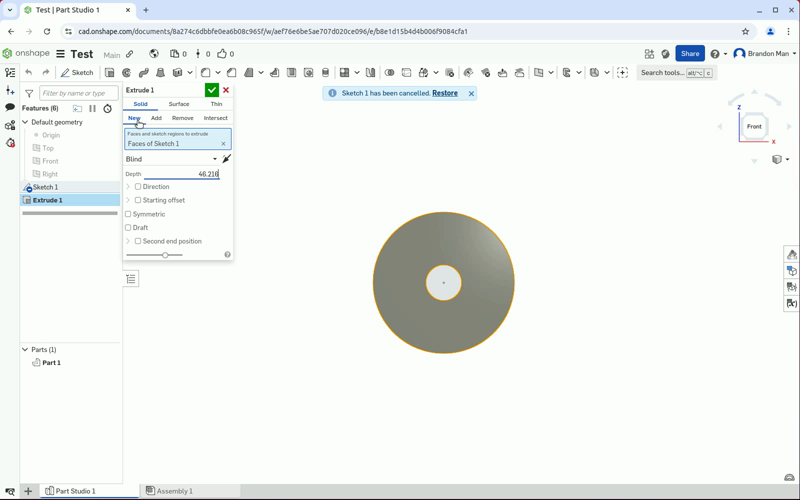
key(tab, 3)
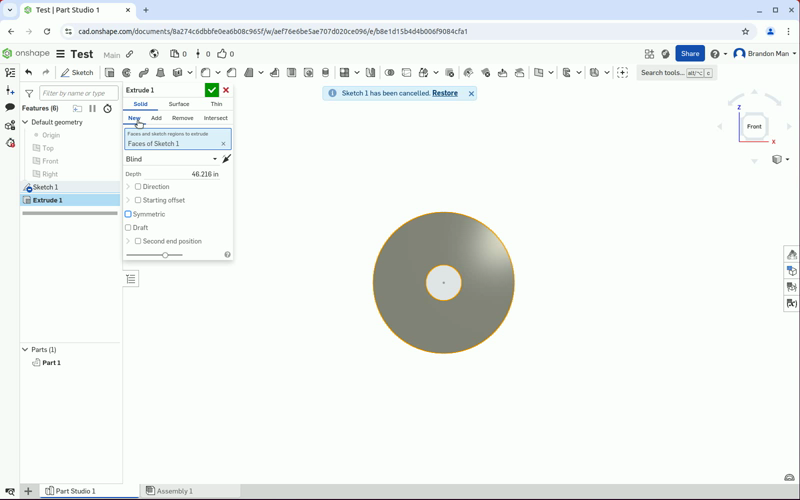
key(space)
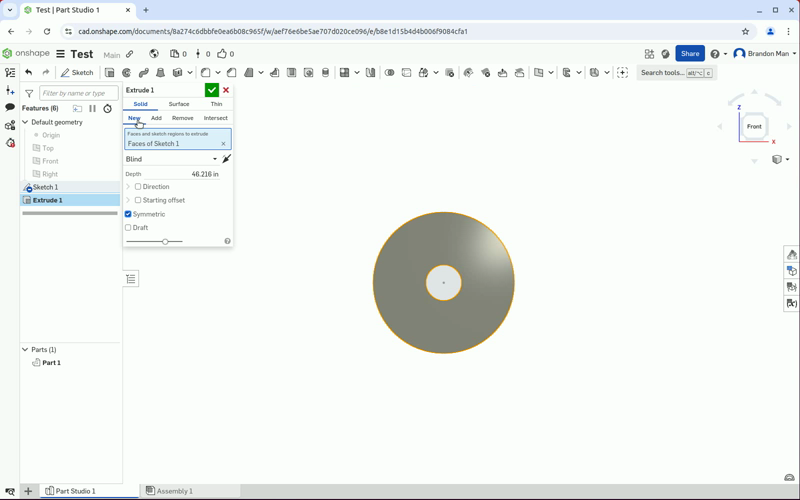
key(enter)
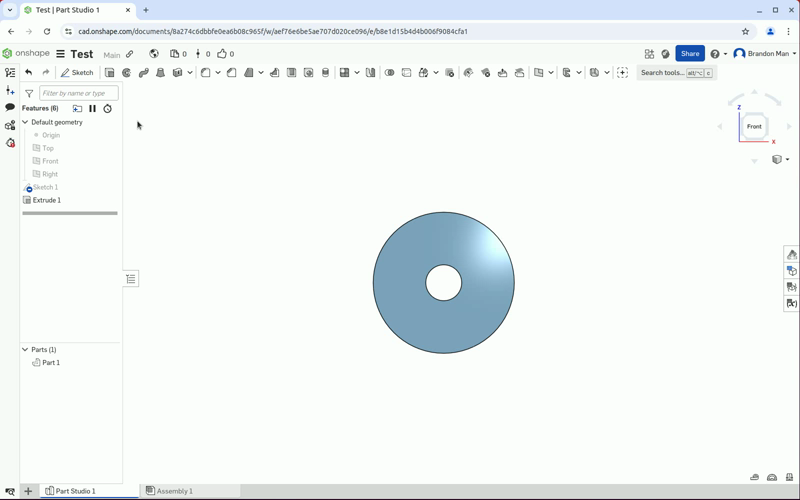
key(shift+h)
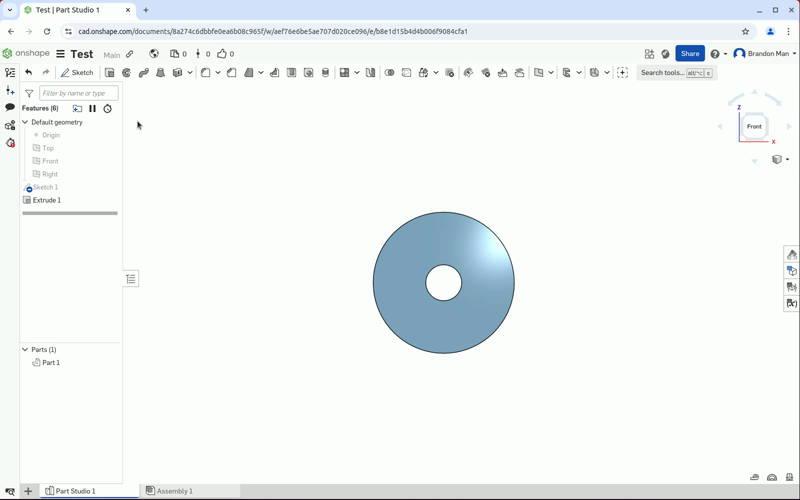
key(shift+h)
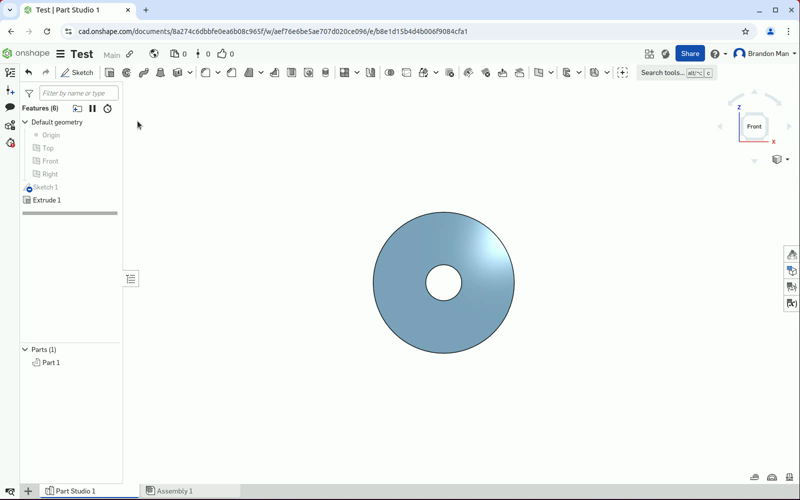
mouse_move(73, 189)
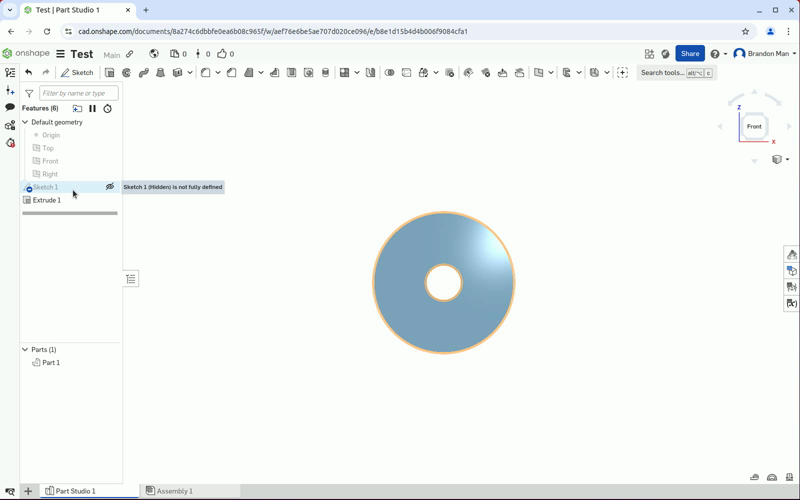
click(73, 189)
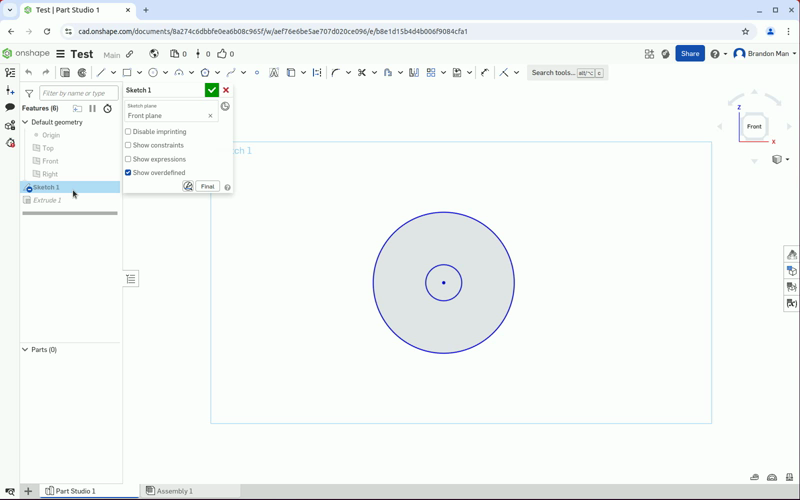
mouse_move(229, 92)
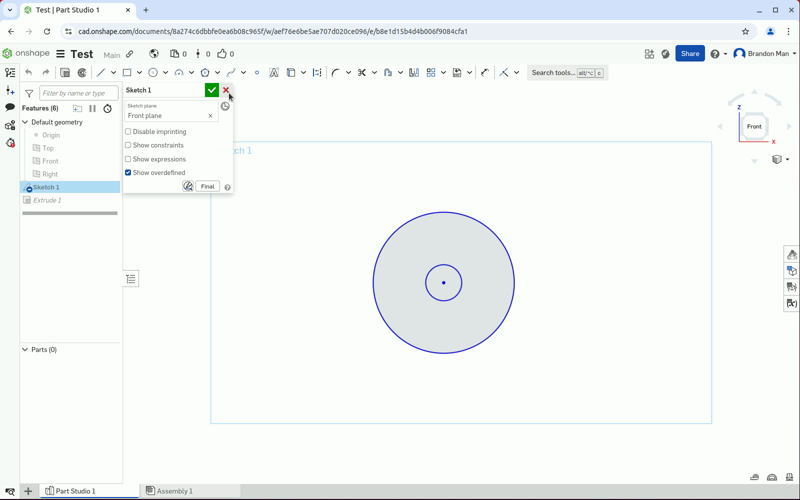
click(229, 92)
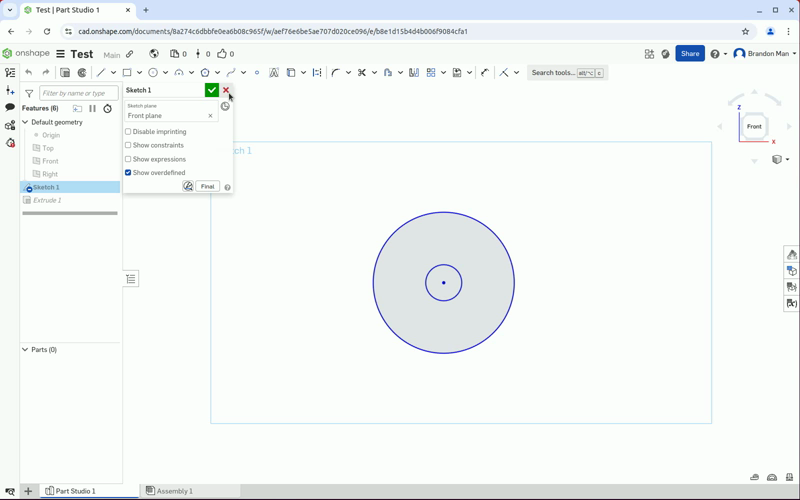
key(shift+s)
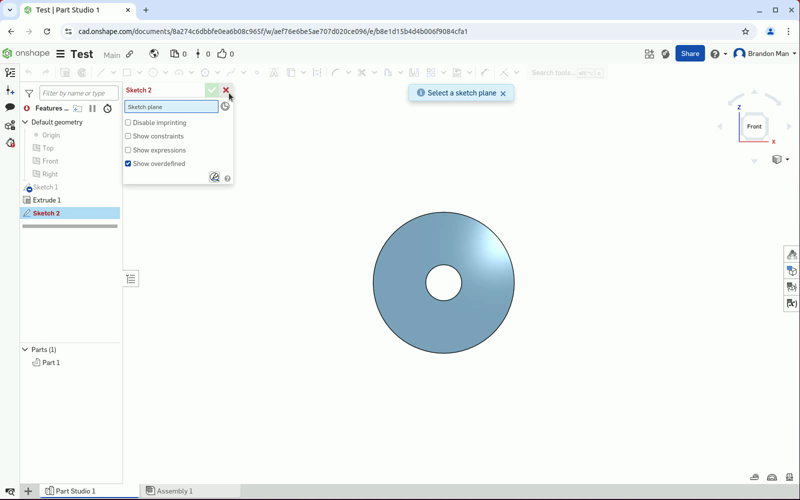
mouse_move(73, 163)
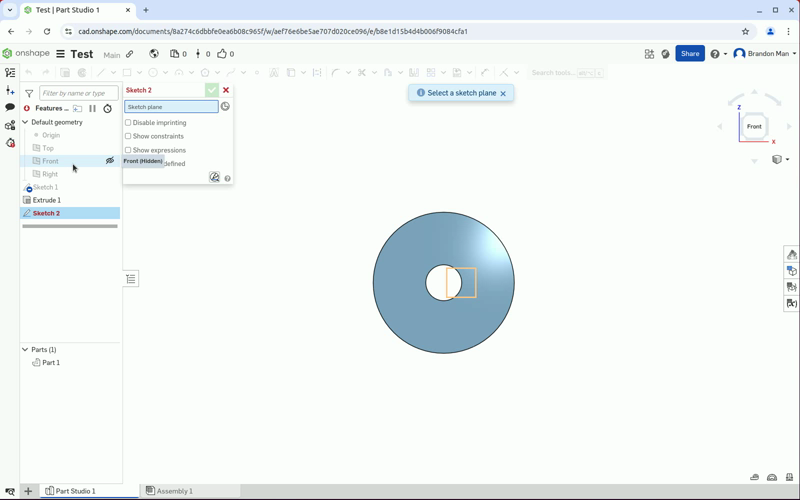
click(73, 163)
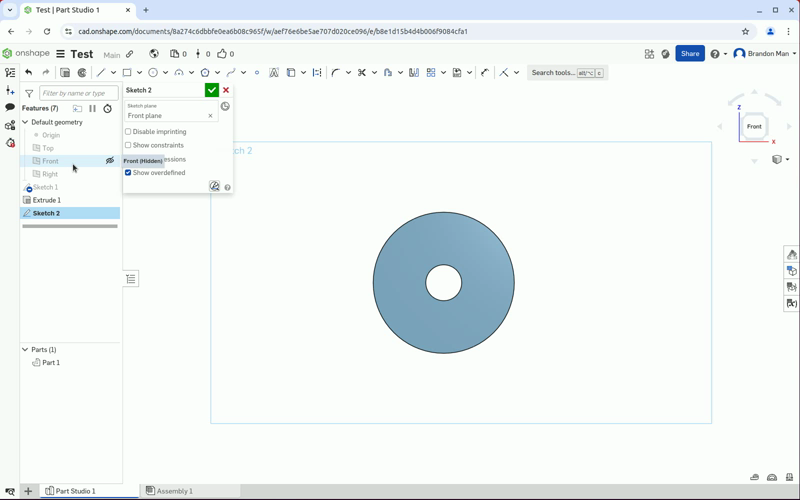
mouse_move(73, 352)
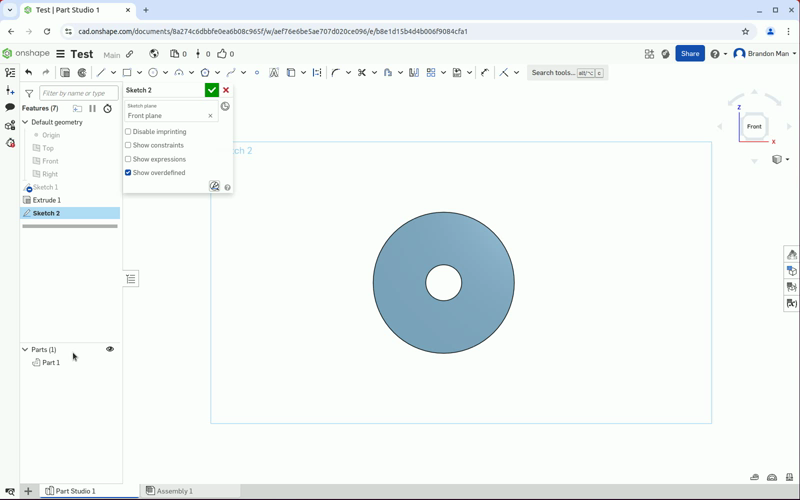
key(y)
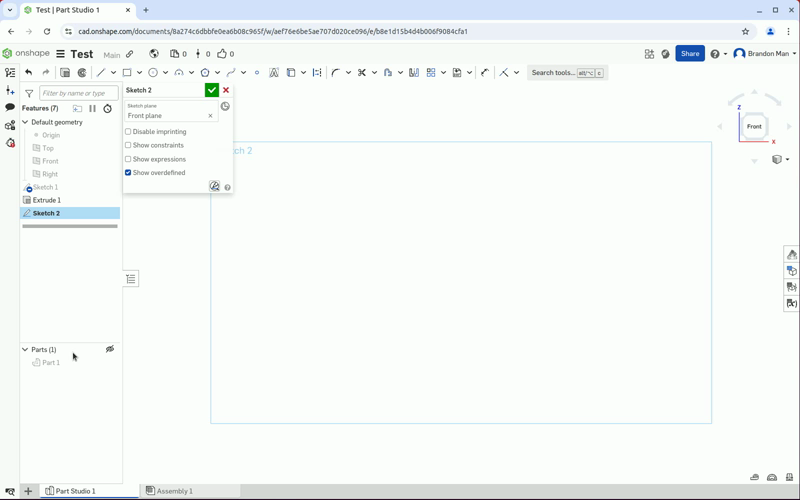
key(c)
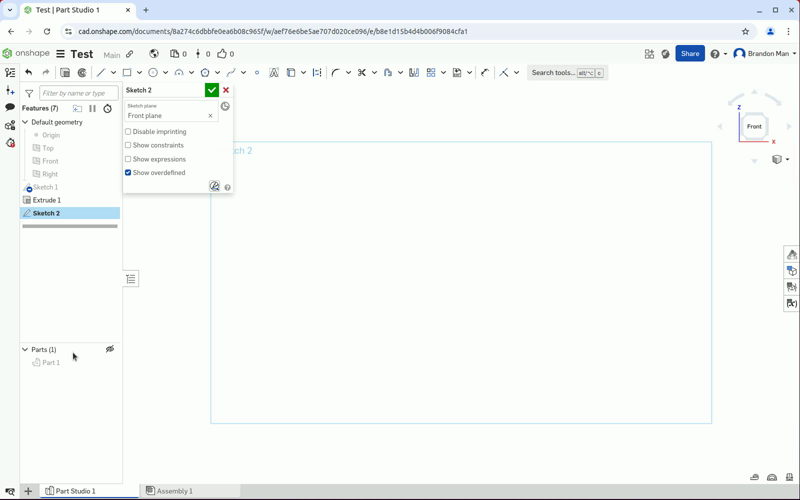
key_down(shift)
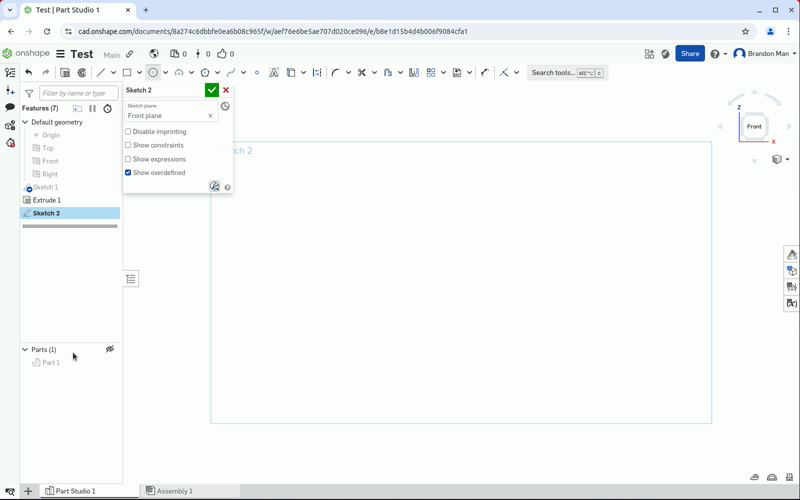
mouse_move(444, 282)
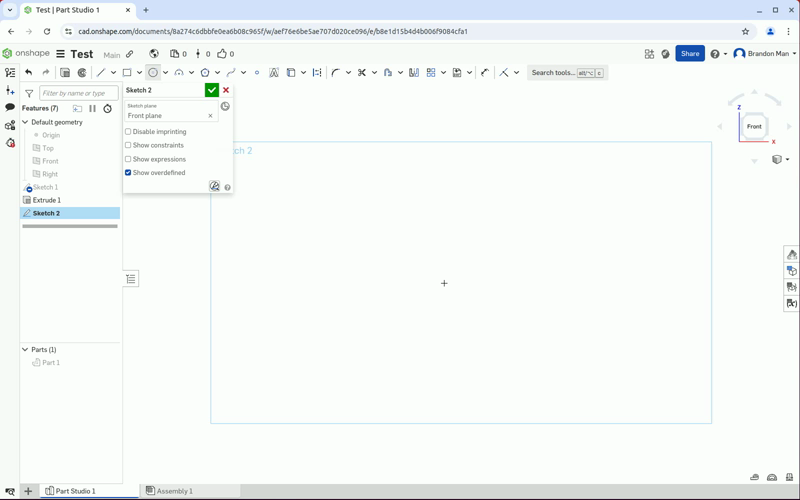
click(444, 282)
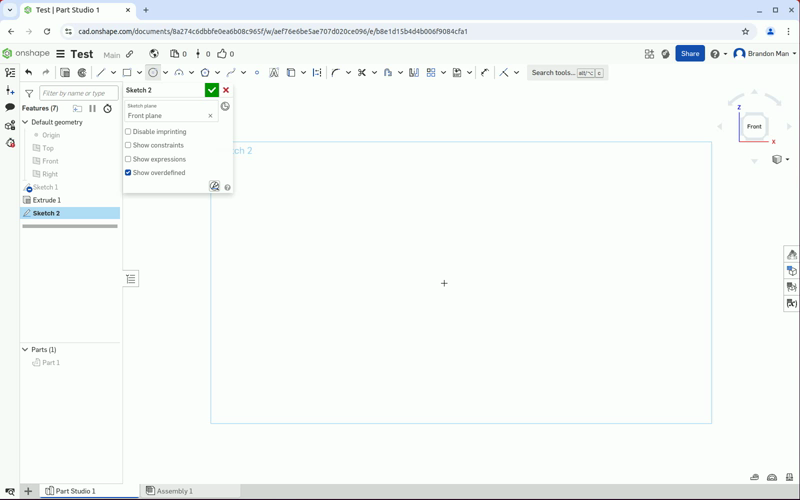
key_up(shift)
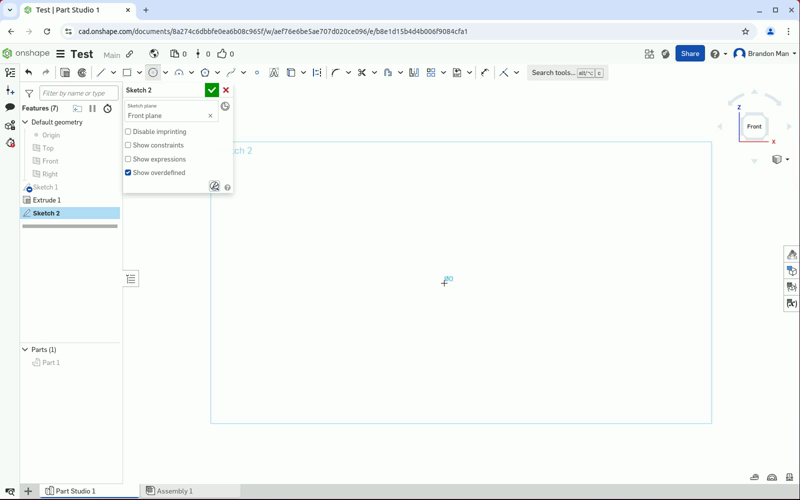
mouse_move(462, 282)
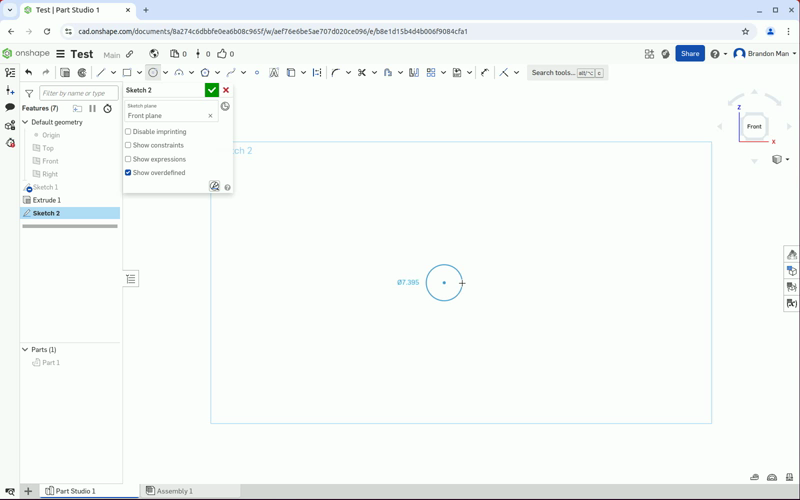
click(462, 282)
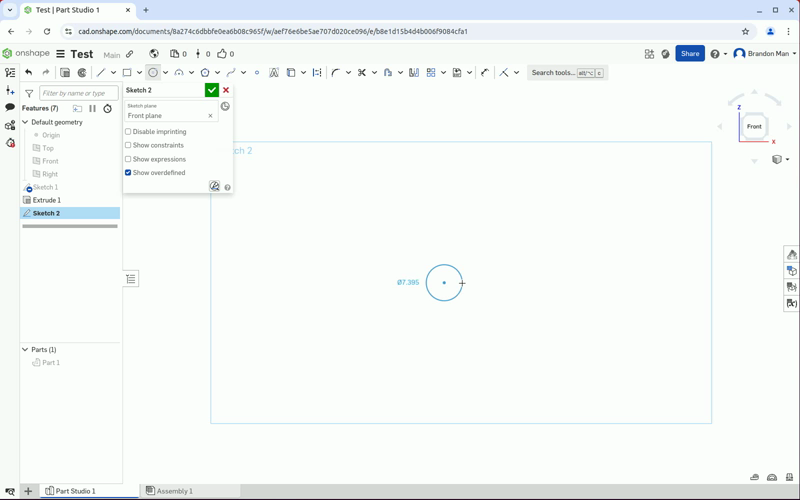
key(esc)
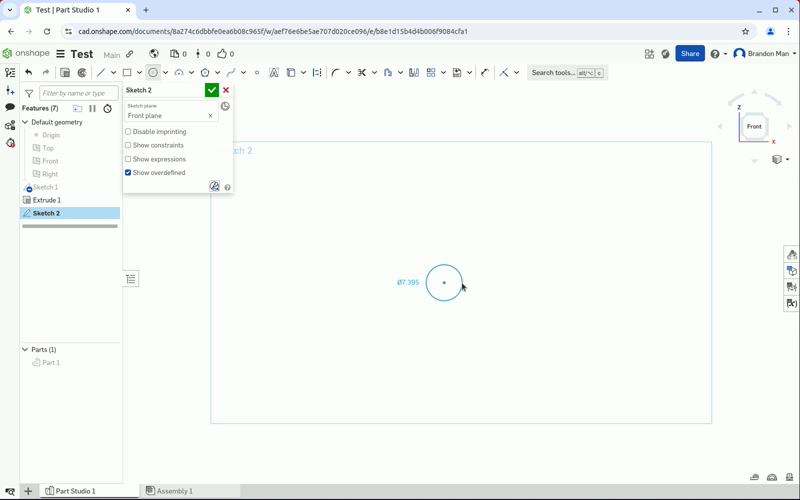
mouse_move(435, 281)
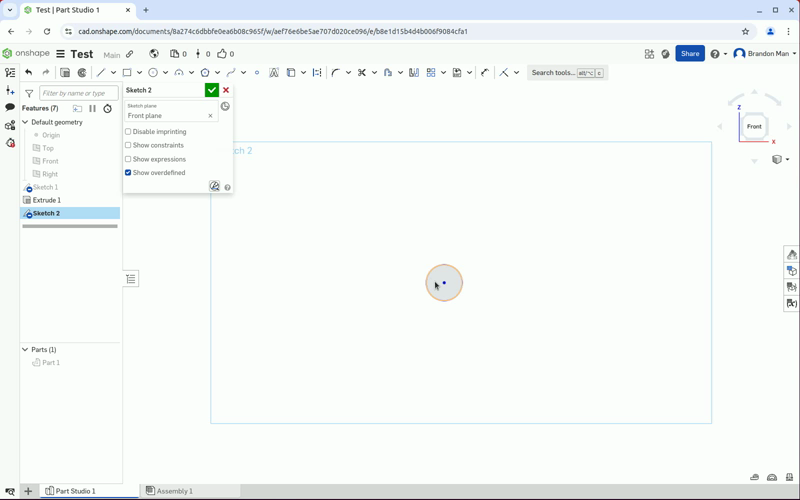
scroll(6)
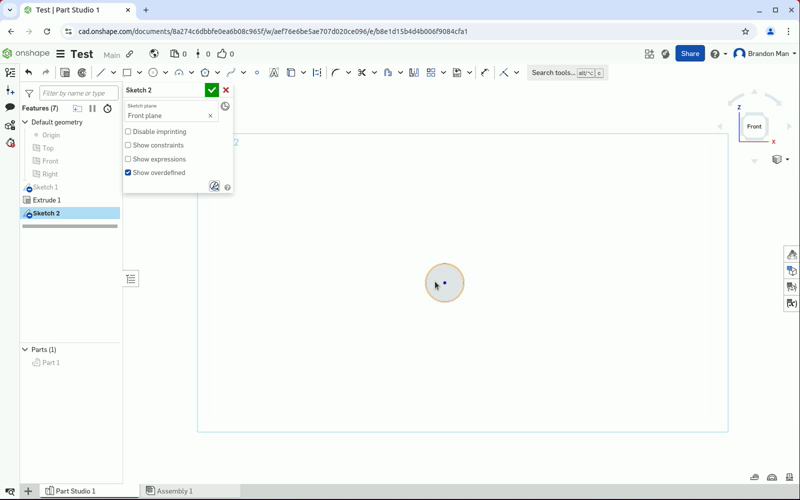
scroll(6)
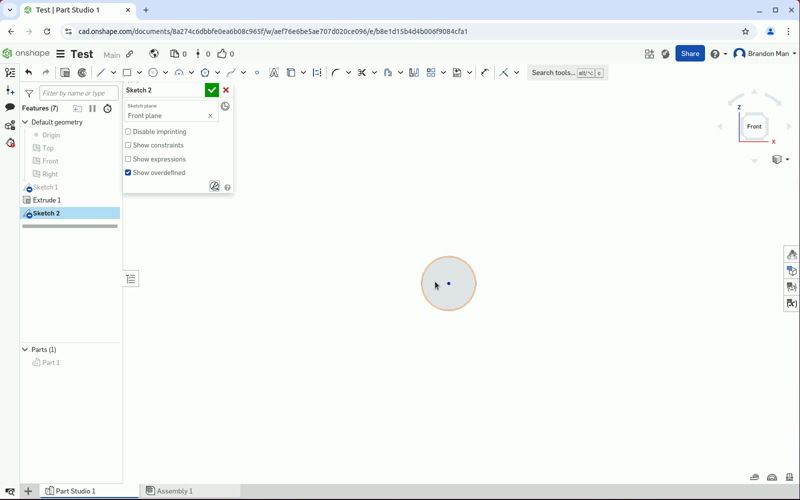
scroll(6)
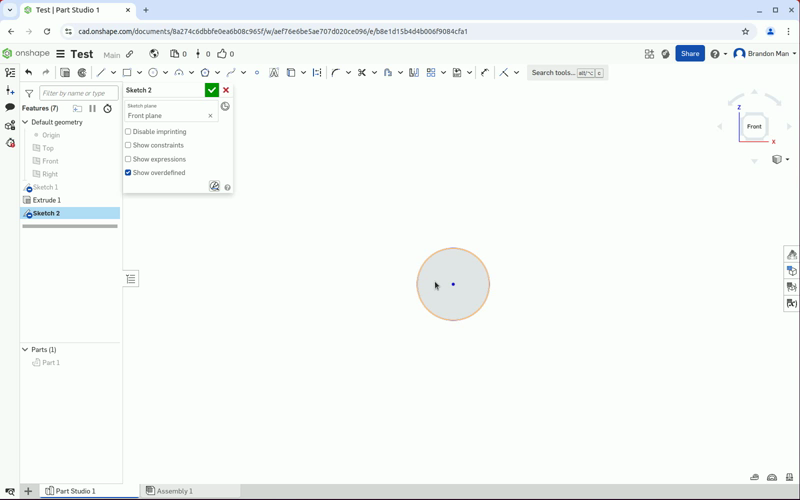
scroll(6)
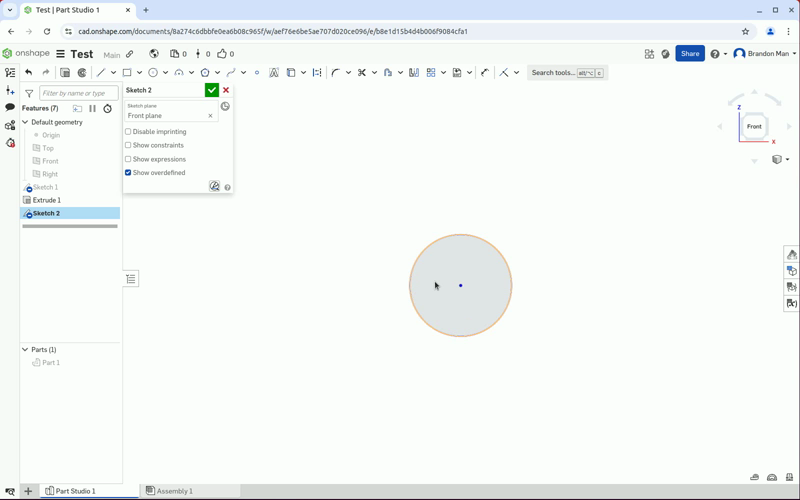
scroll(6)
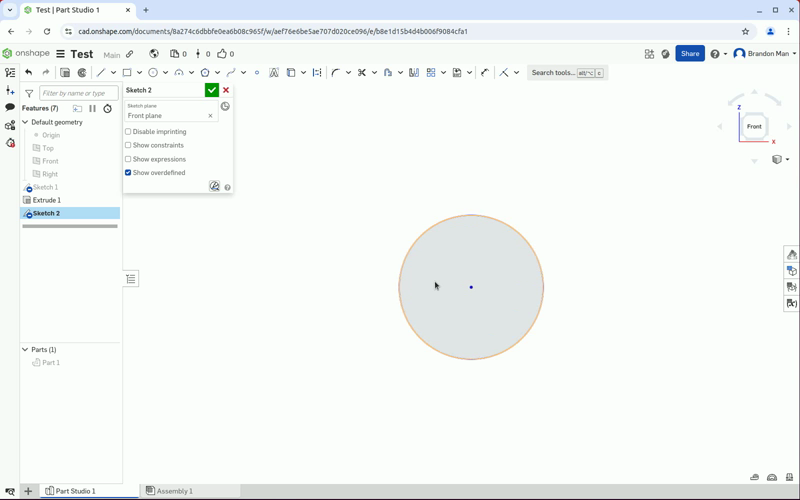
scroll(6)
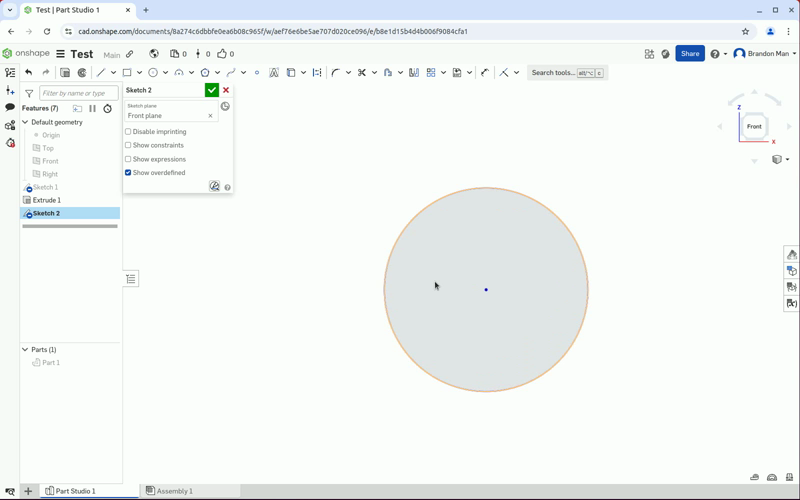
scroll(6)
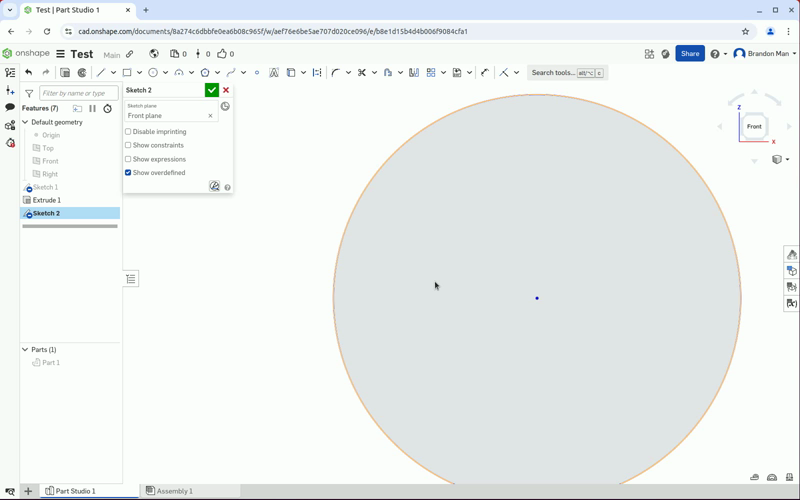
click(435, 281)
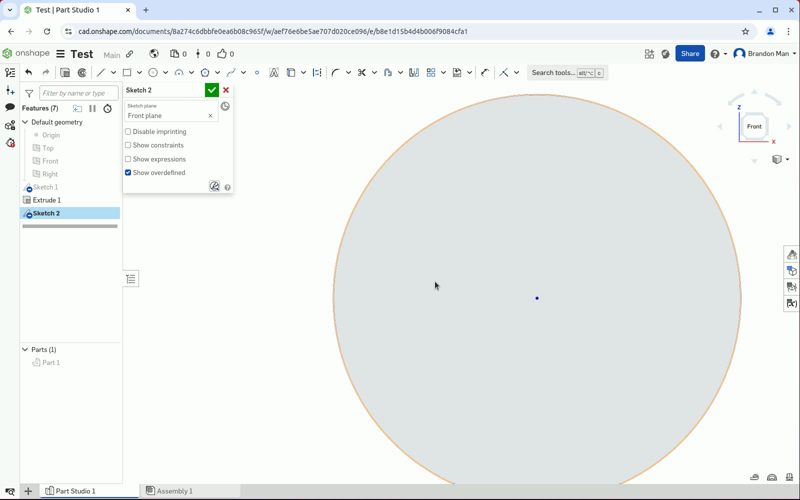
scroll(-6)
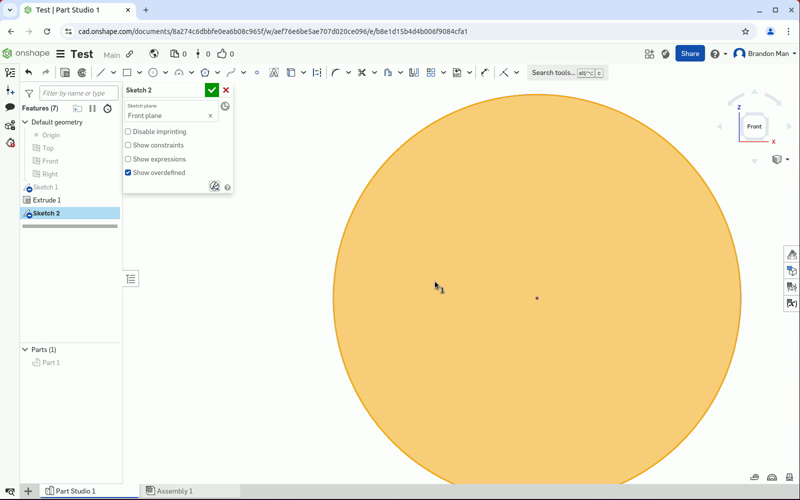
scroll(-6)
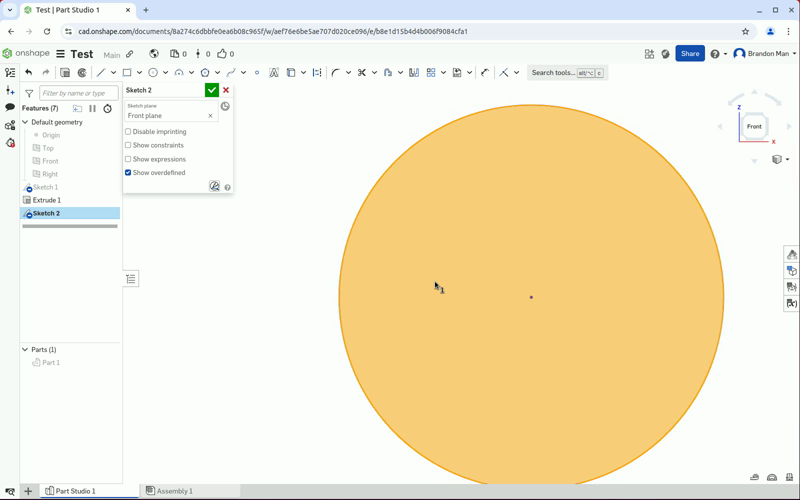
scroll(-6)
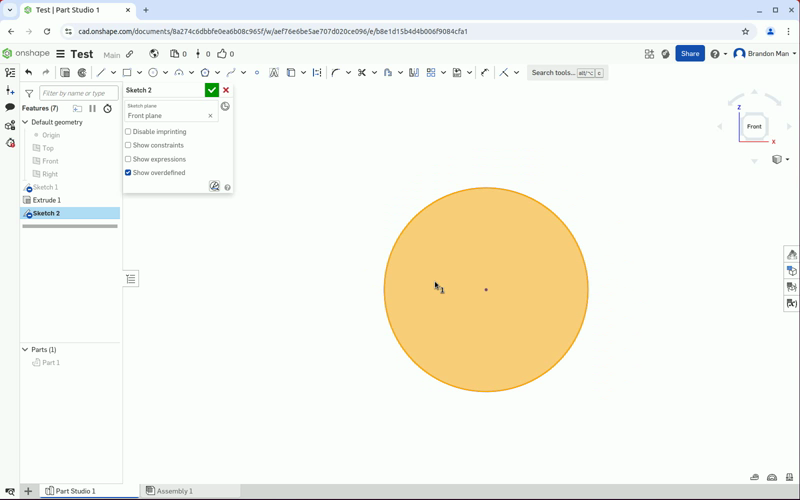
scroll(-6)
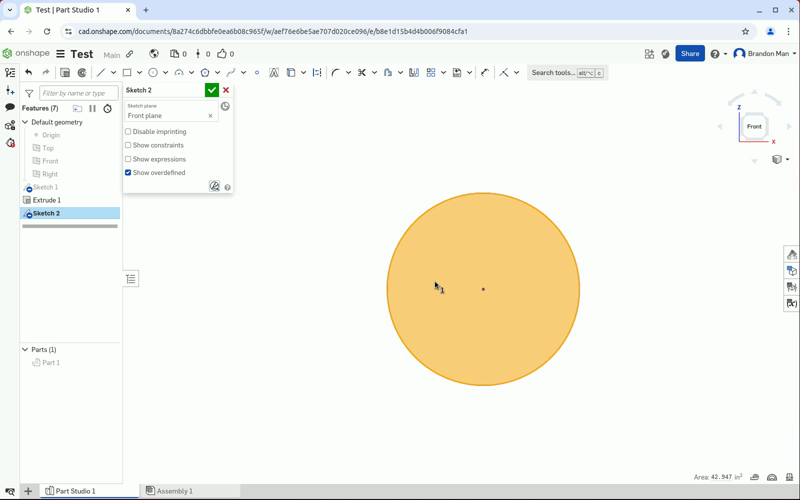
scroll(-6)
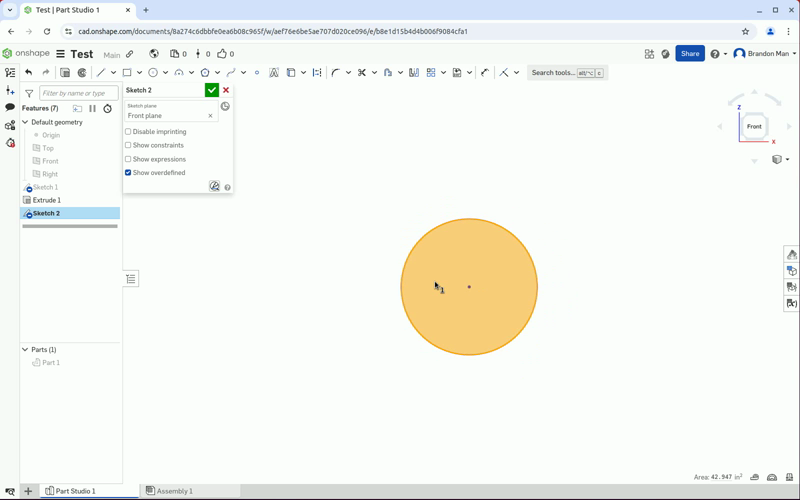
scroll(-6)
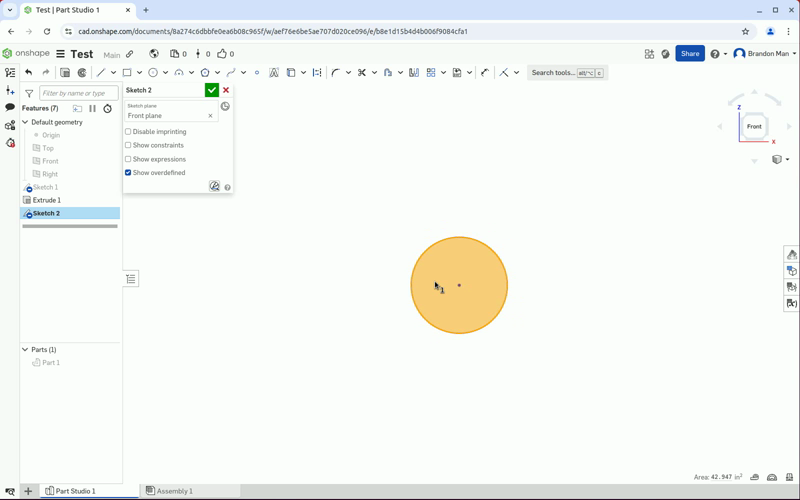
scroll(-6)
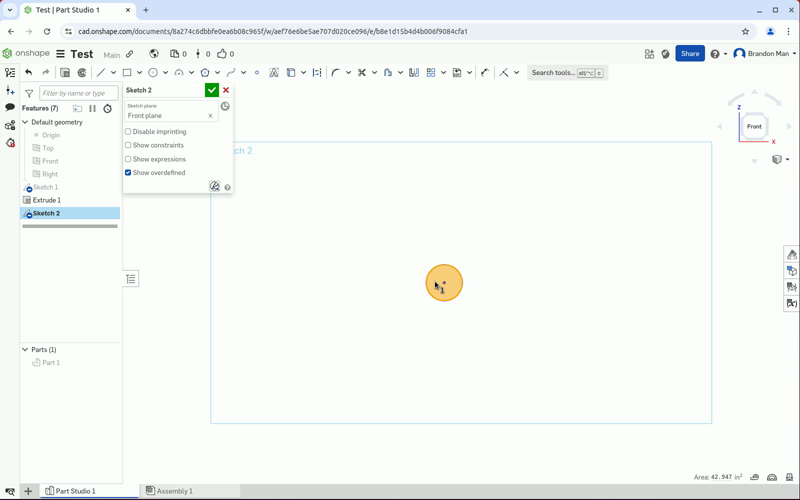
mouse_move(73, 352)
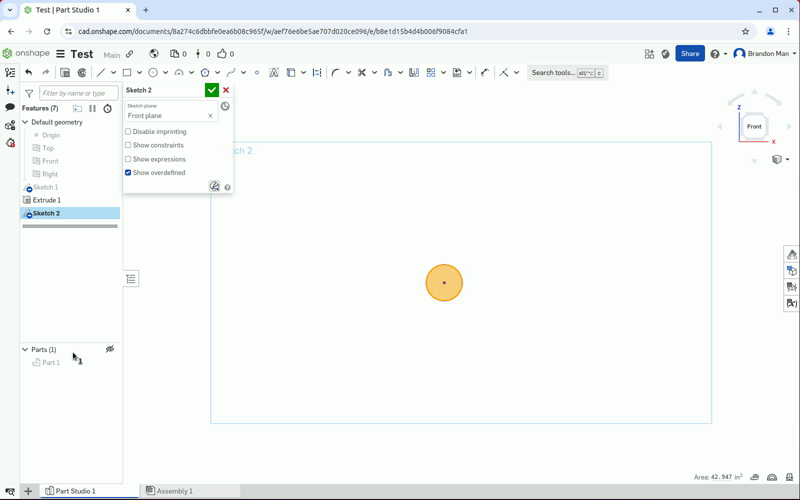
key(shift+y)
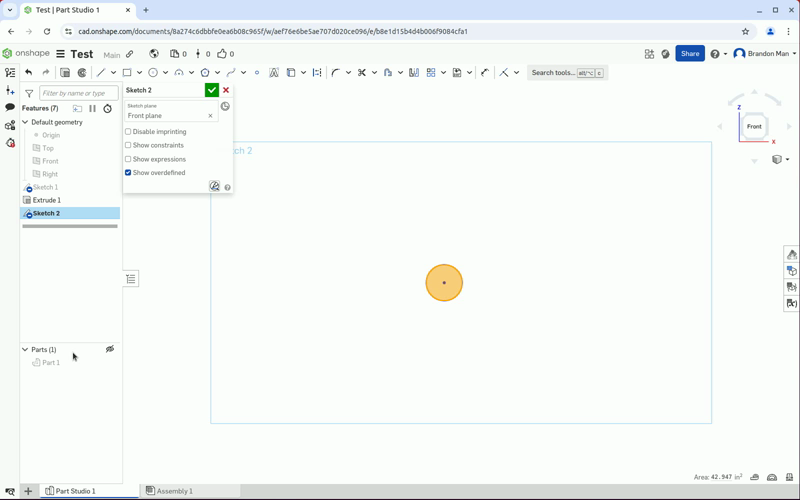
key(shift+e)
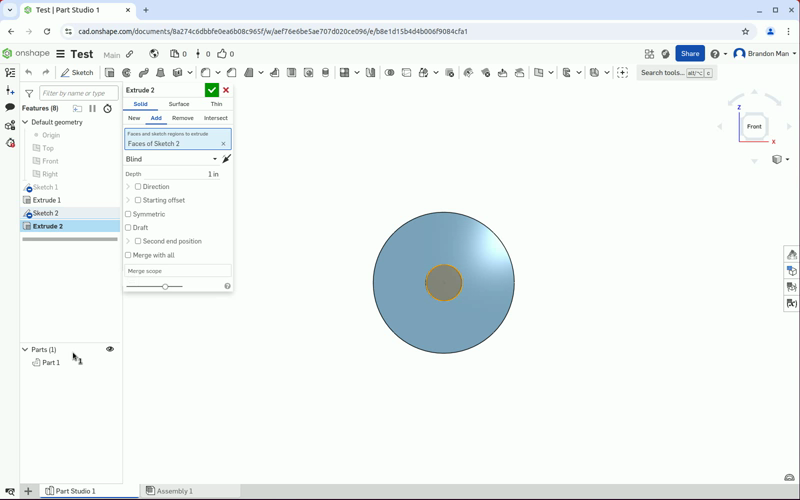
mouse_move(143, 106)
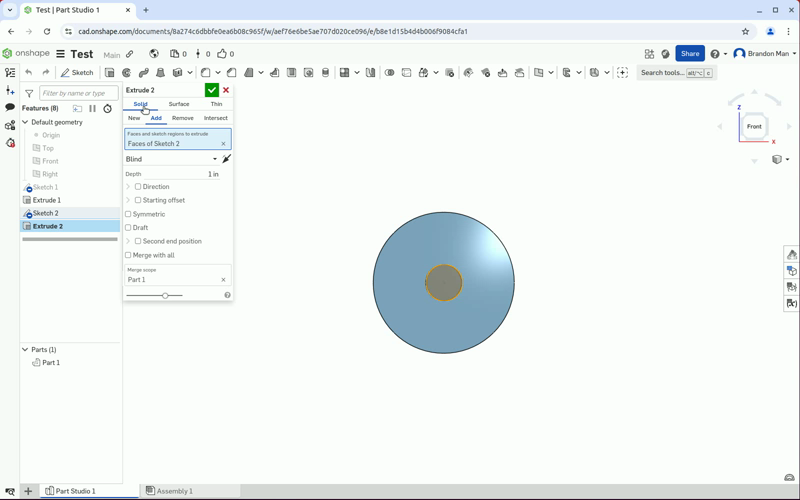
click(143, 106)
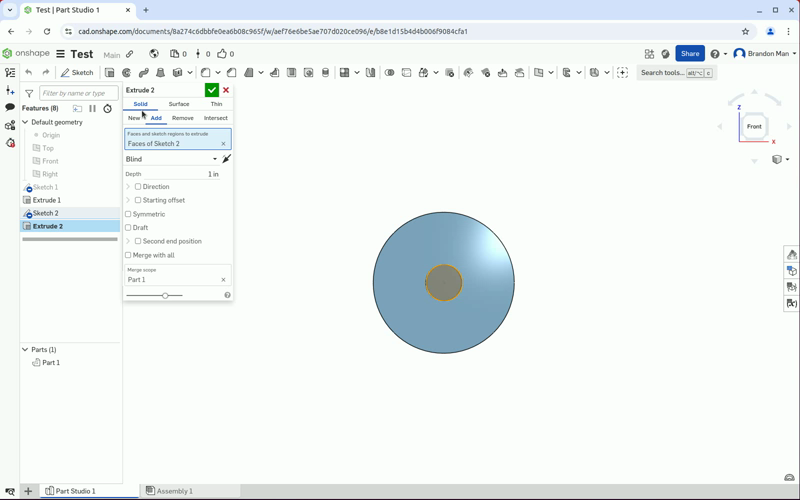
mouse_move(137, 120)
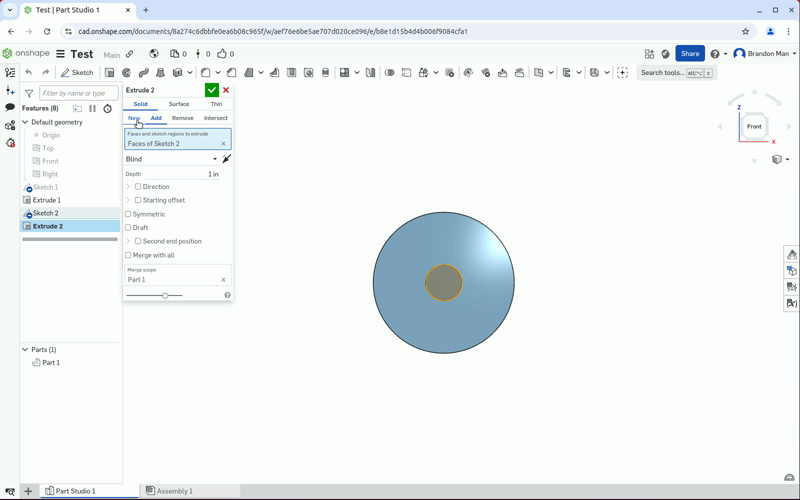
click(137, 120)
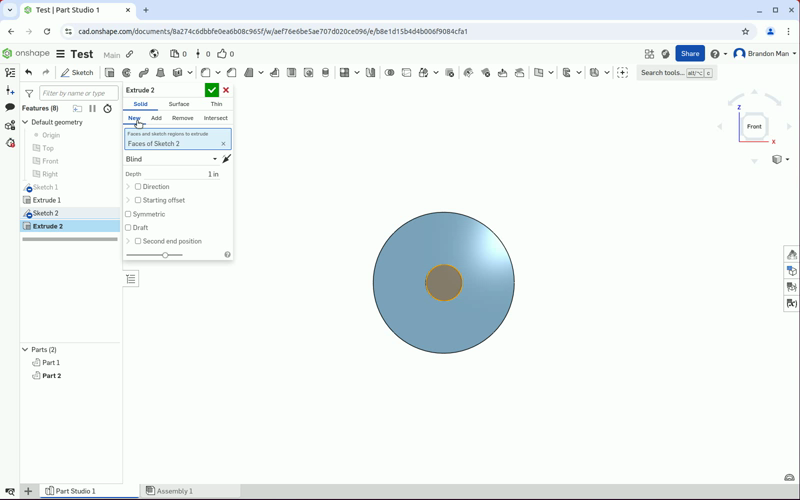
key(tab, 4)
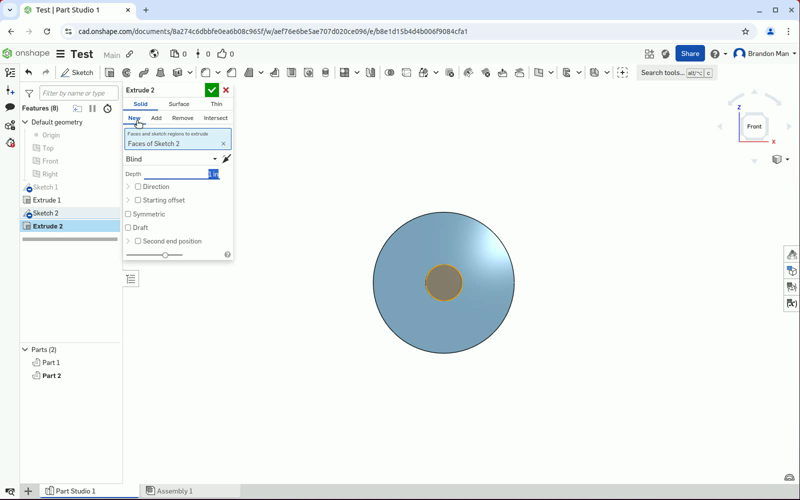
text(46.216)
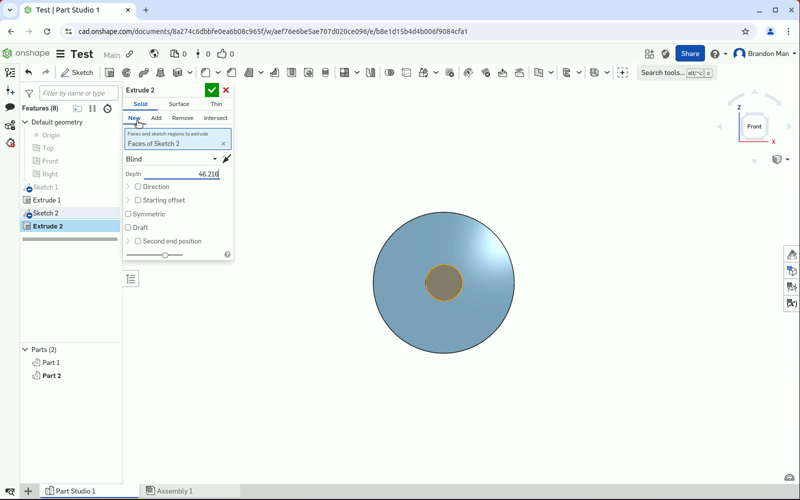
key(tab, 3)
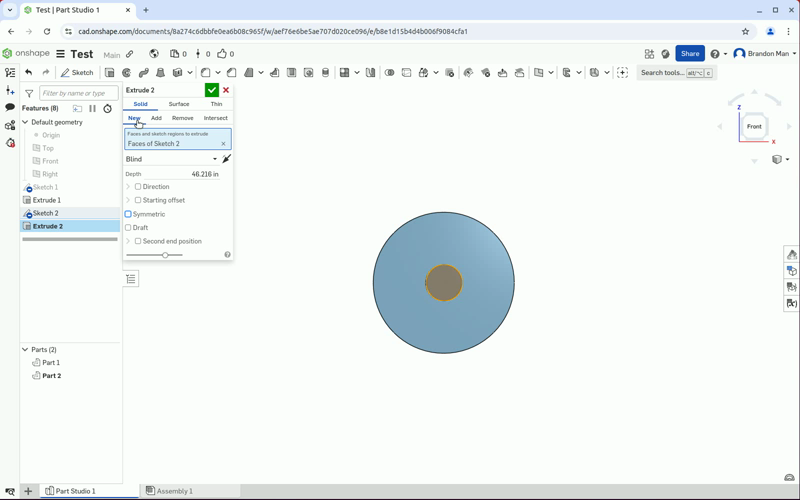
key(space)
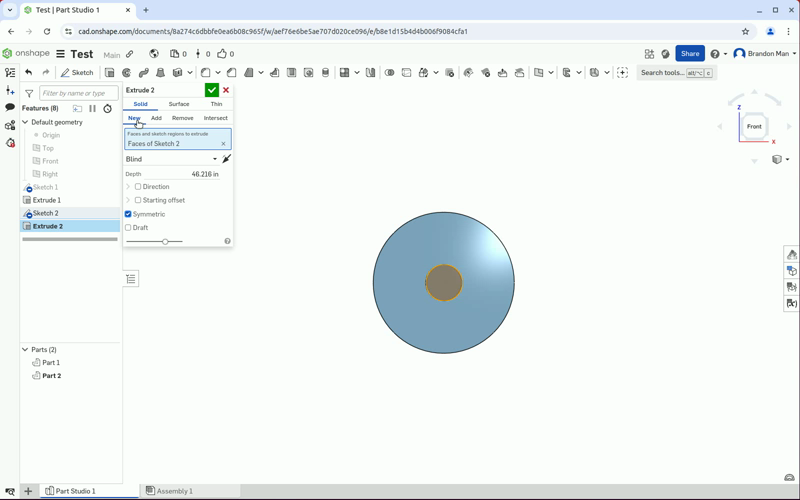
key(enter)
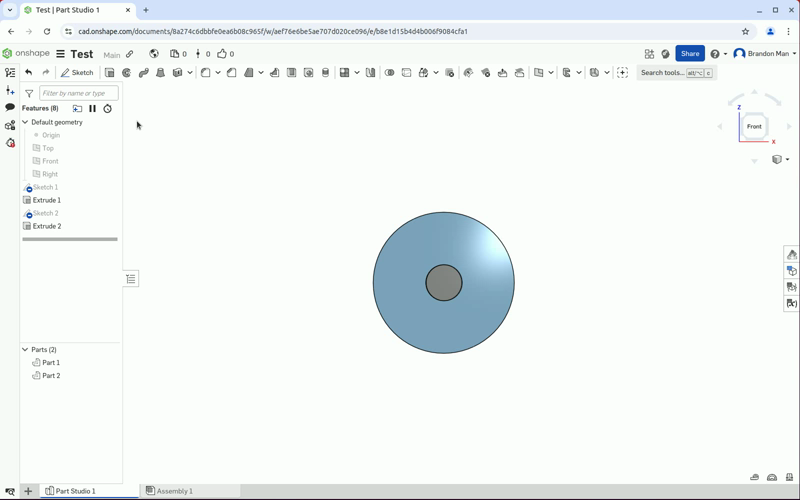
key(shift+h)
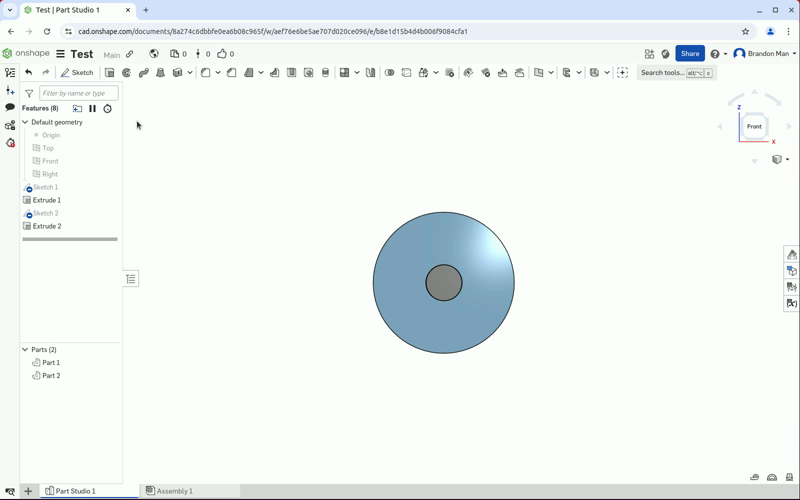
key(shift+h)
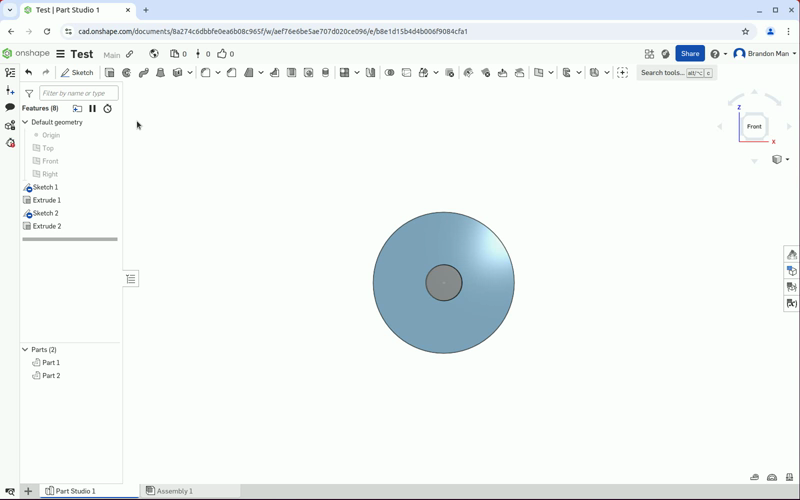
key(shift+7)
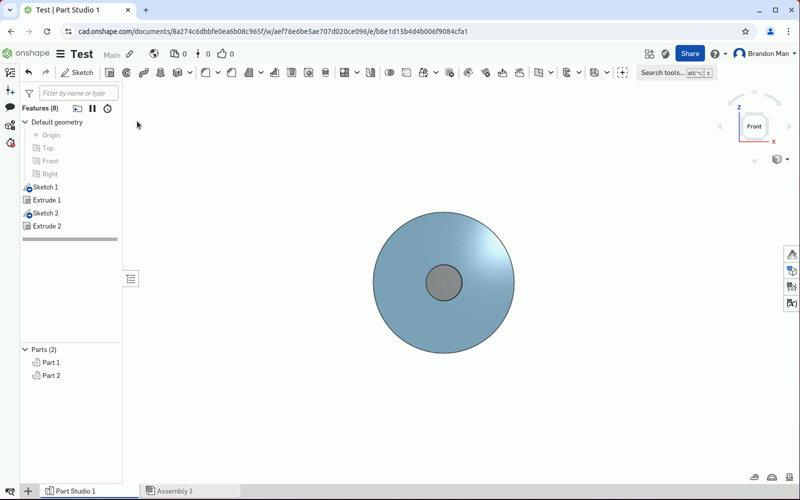
key(left, 2)
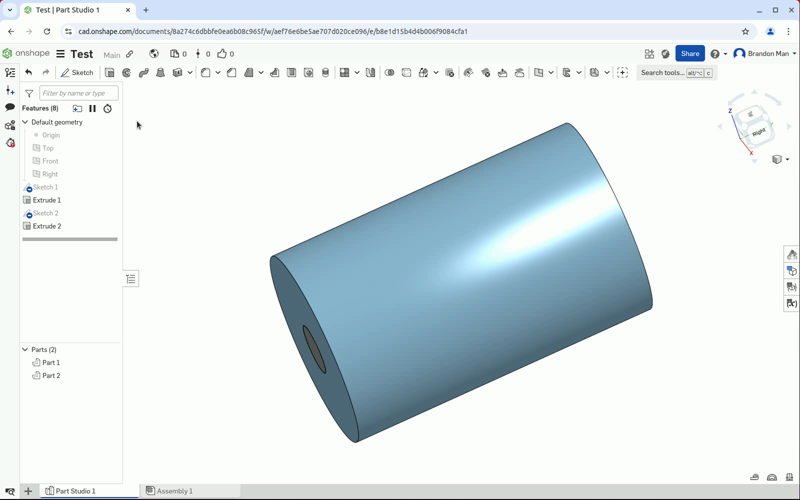
key(down, 2)
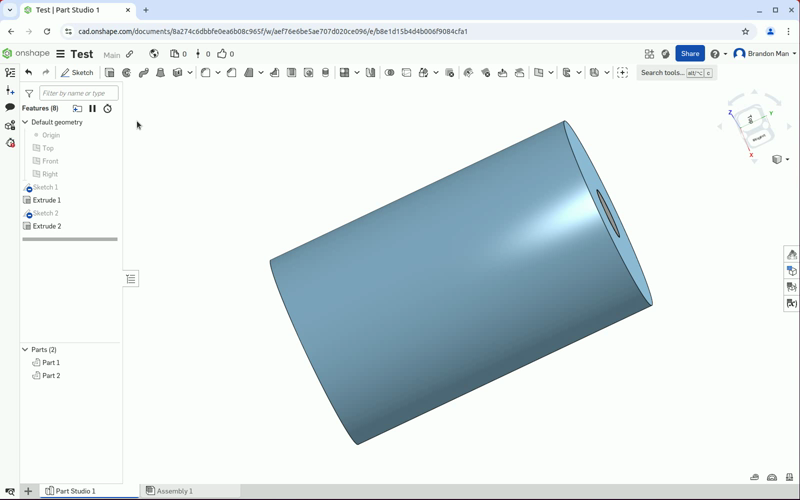
key(up, 2)
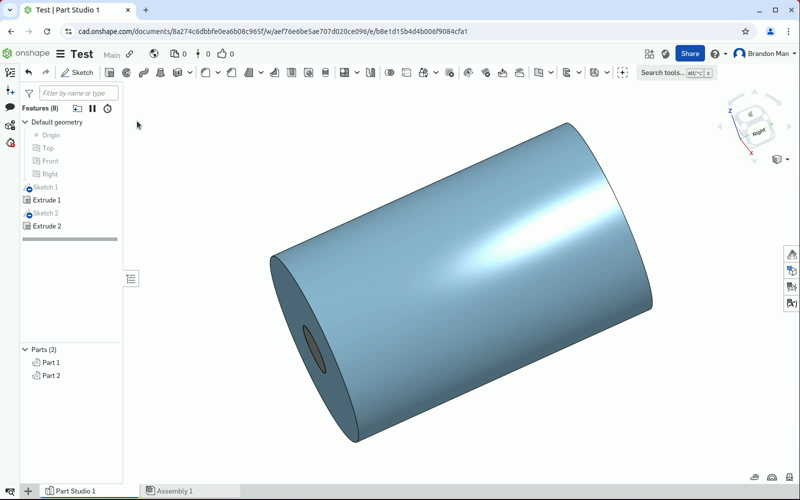
key(right, 2)
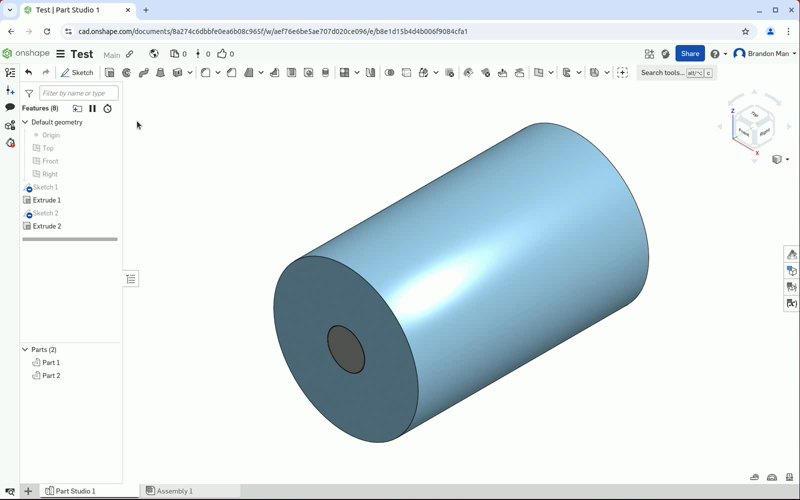
mouse_move(73, 189)
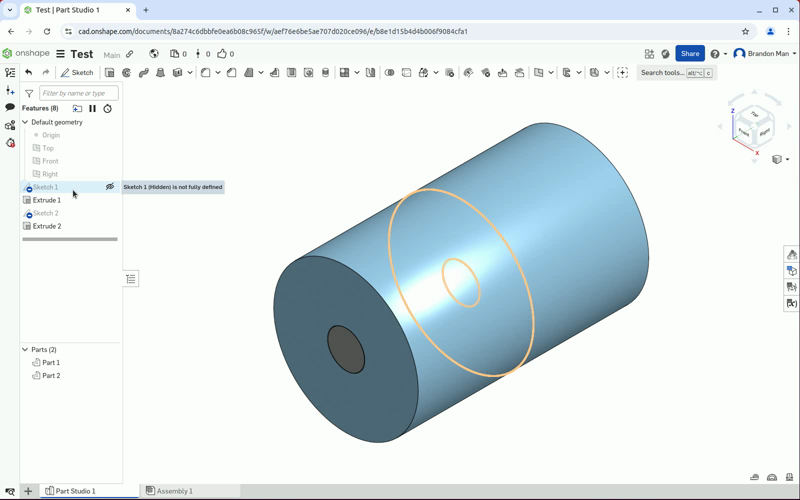
click(73, 189)